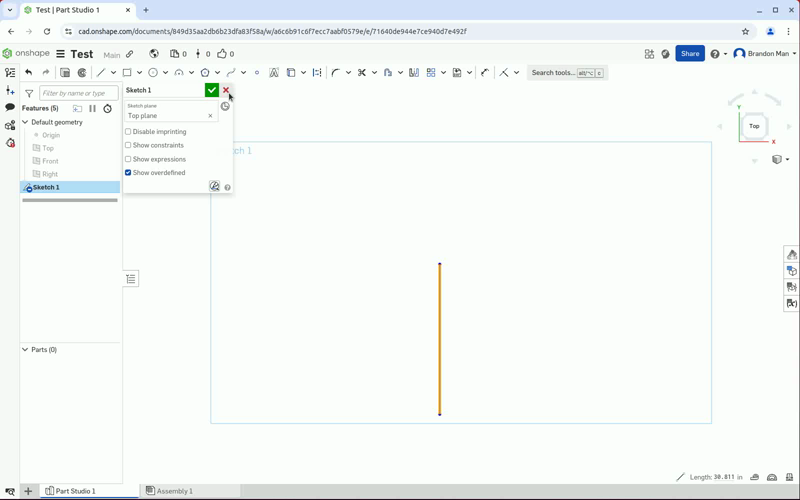
key(shift+h)
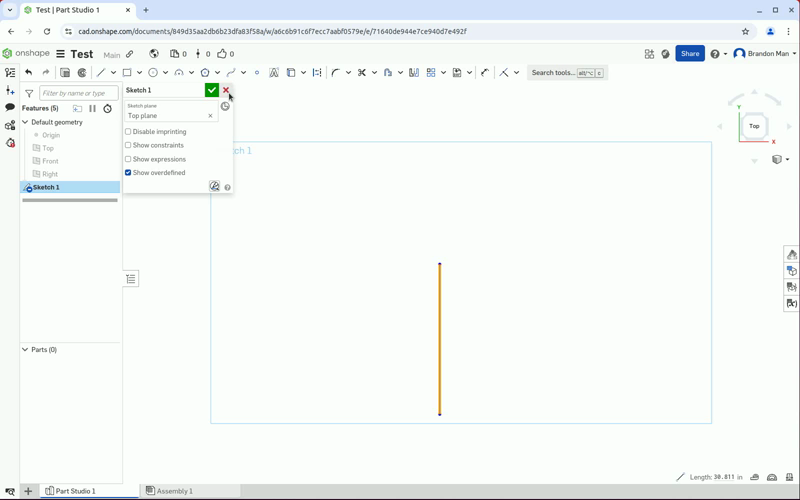
key(shift+s)
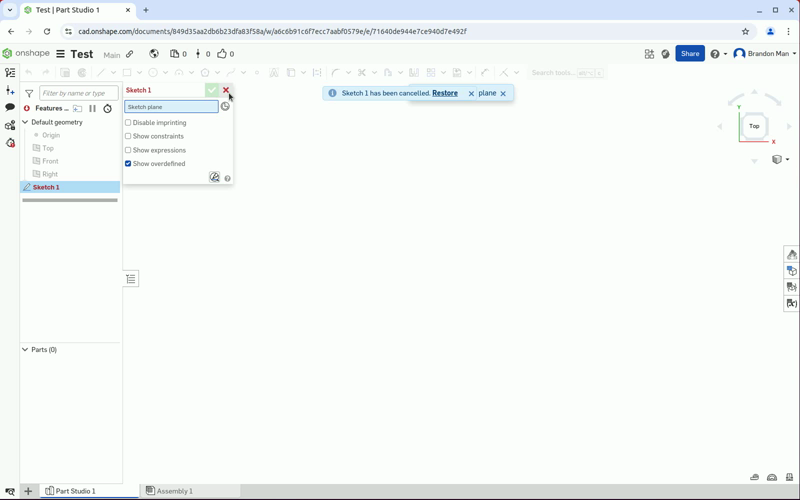
mouse_move(73, 150)
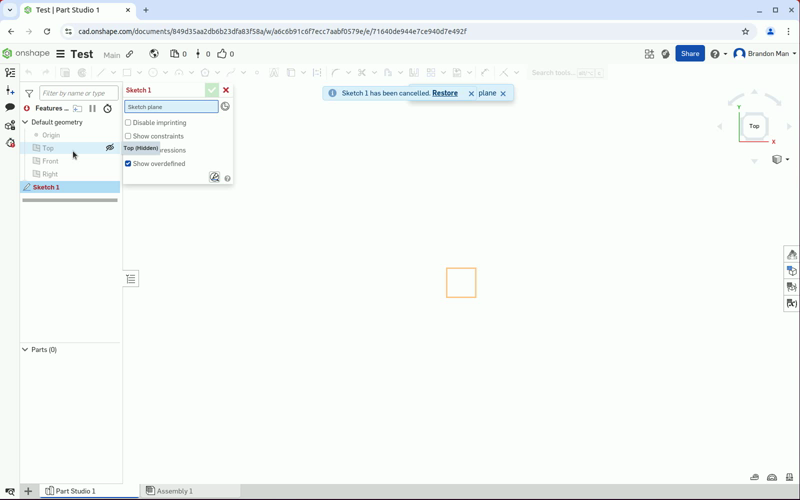
click(73, 150)
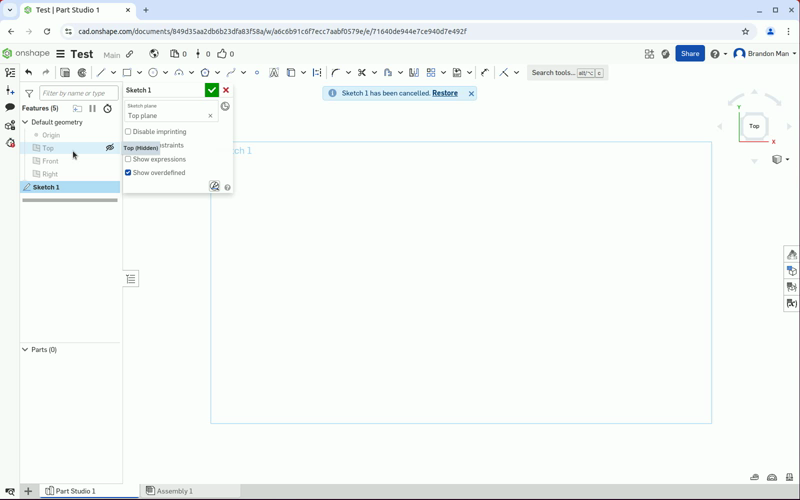
mouse_move(73, 352)
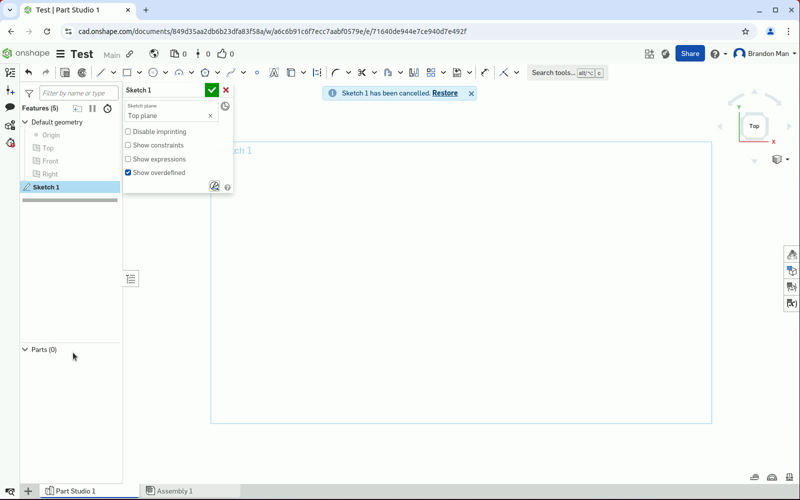
key(y)
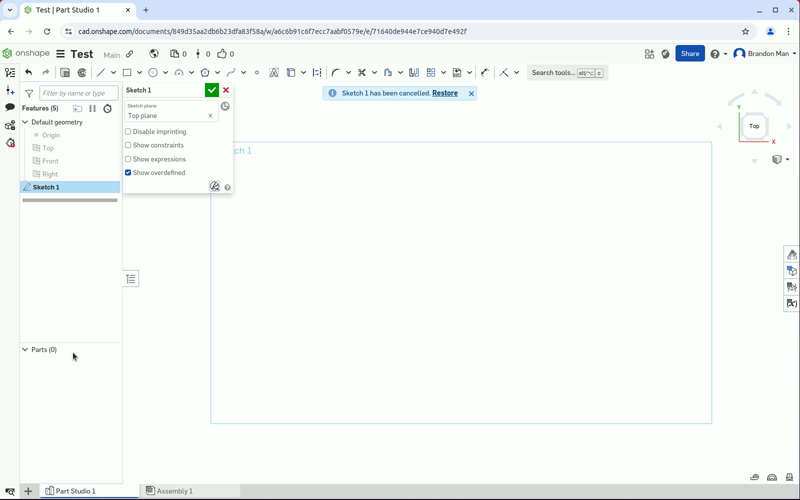
key(l)
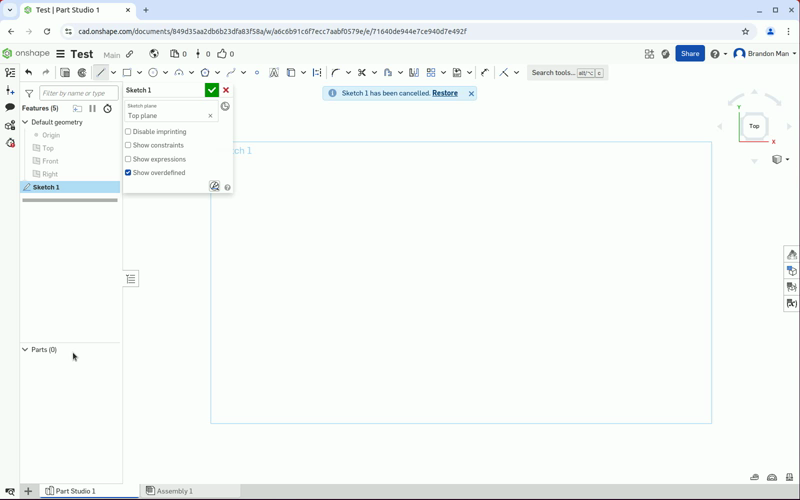
key_down(shift)
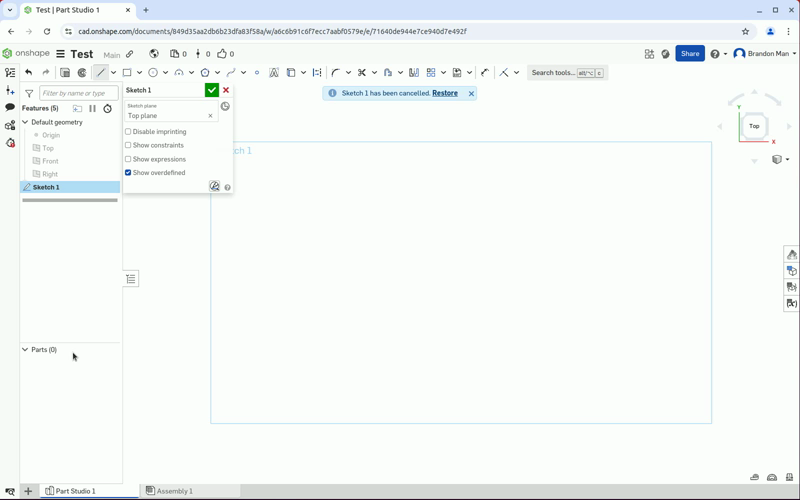
mouse_move(409, 395)
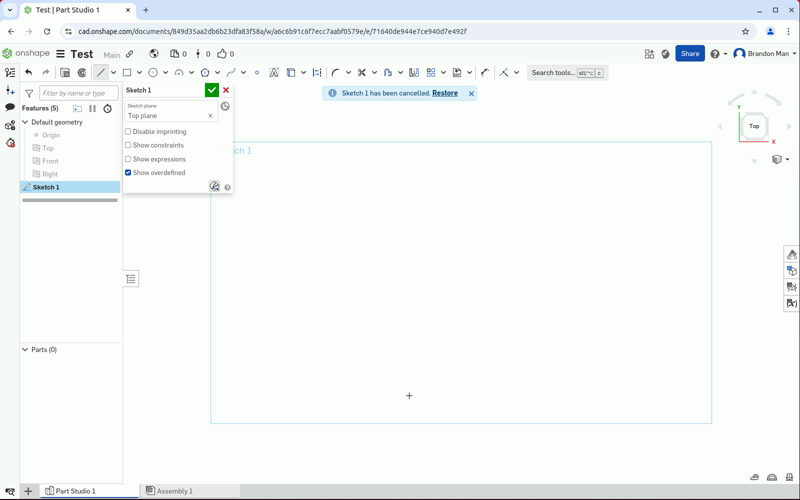
click(409, 395)
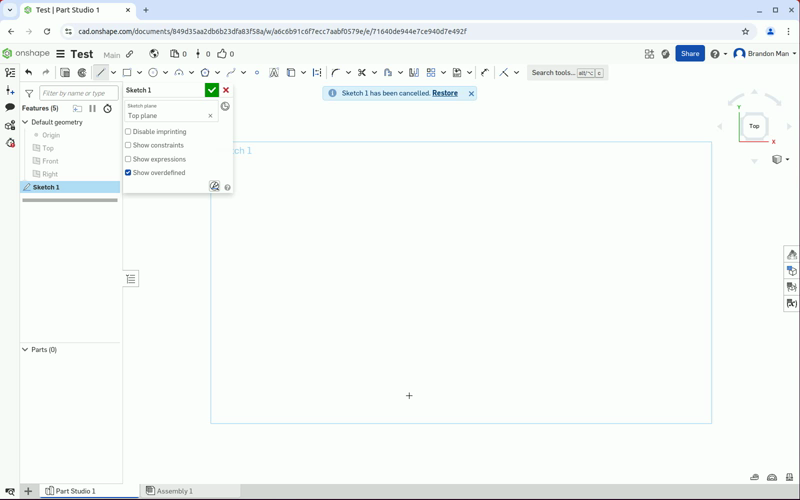
key_up(shift)
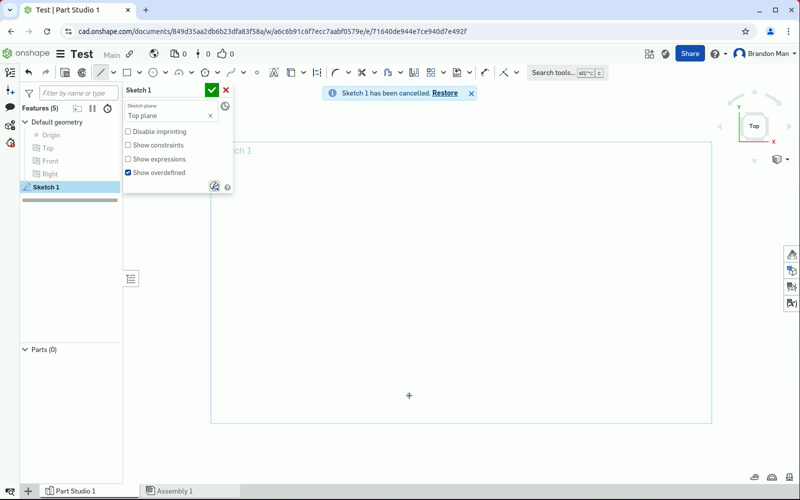
key_down(shift)
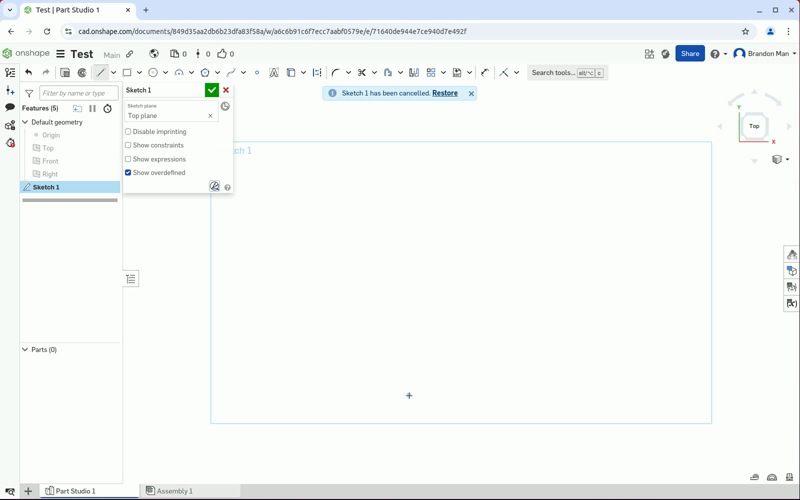
mouse_move(491, 395)
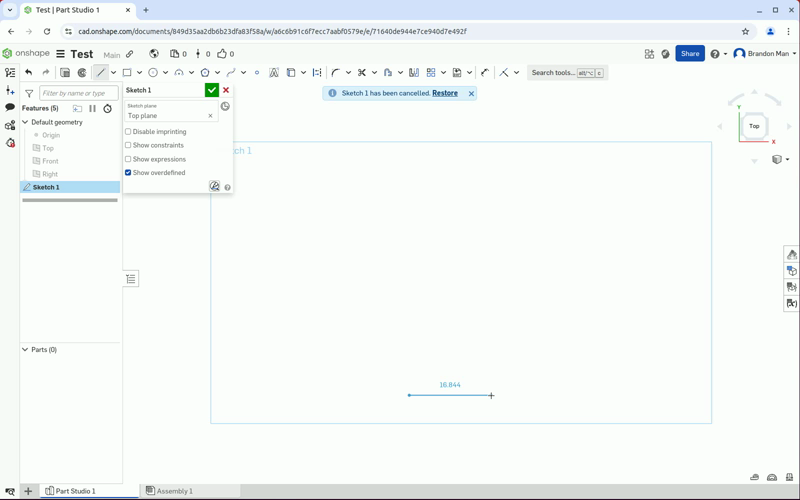
click(491, 395)
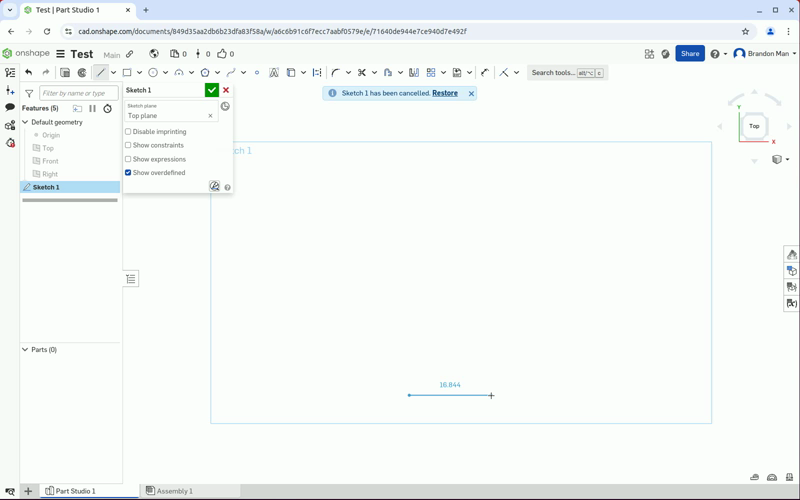
key_up(shift)
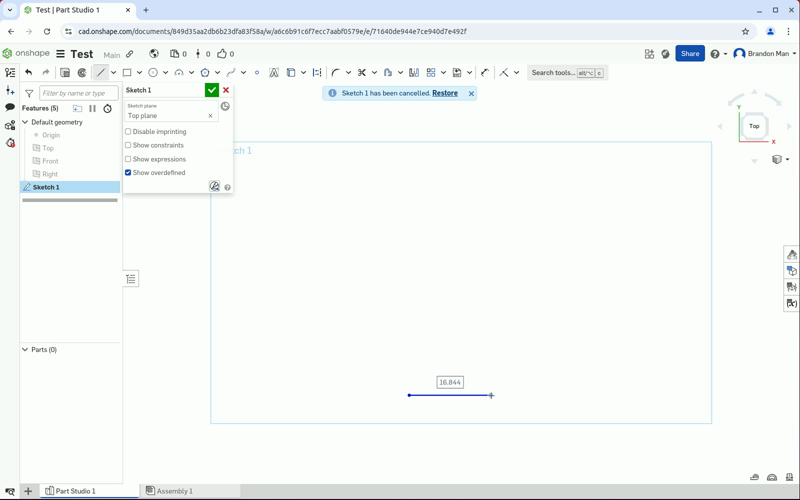
key_down(shift)
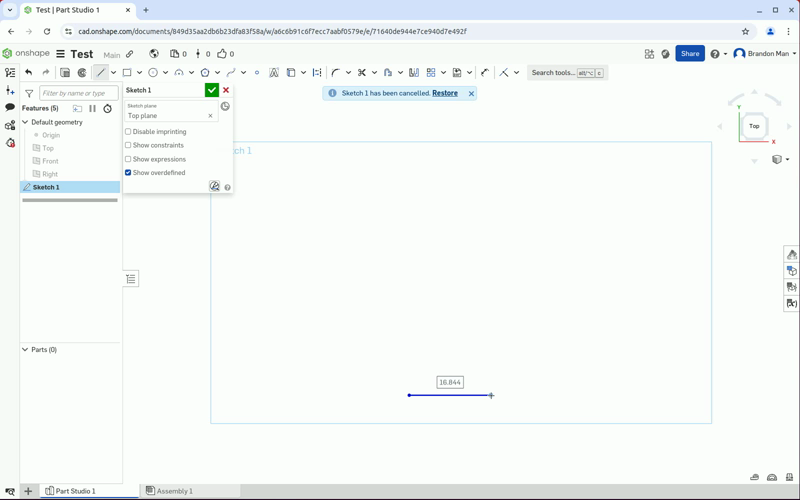
mouse_move(491, 215)
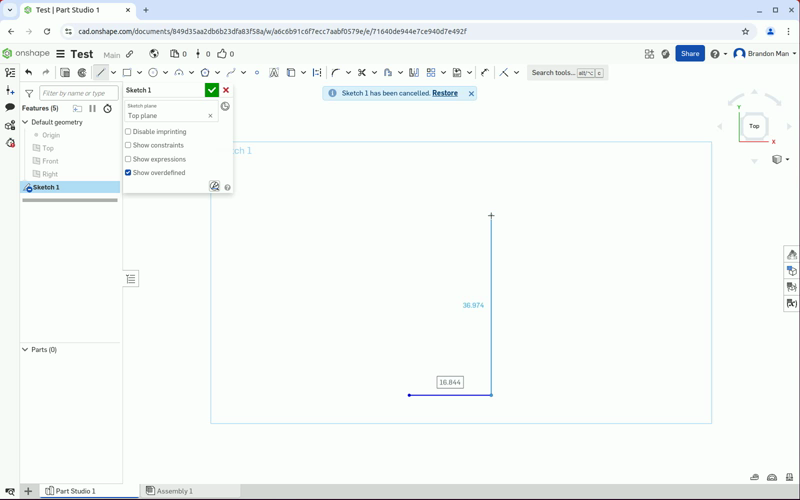
click(491, 215)
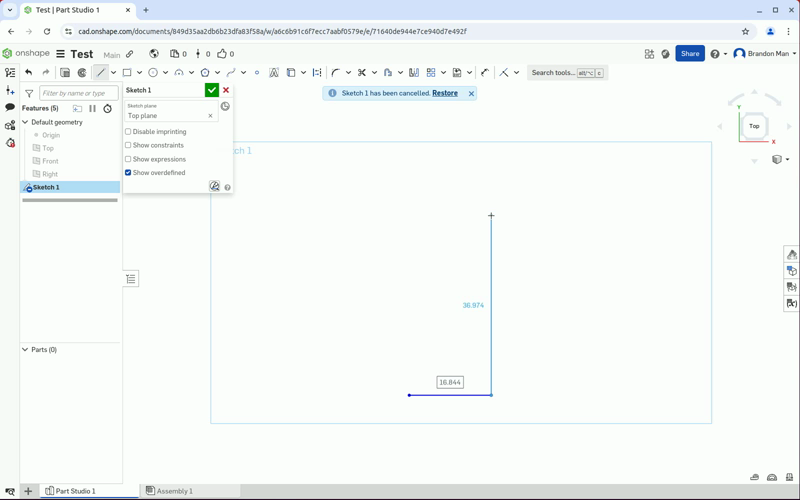
key_up(shift)
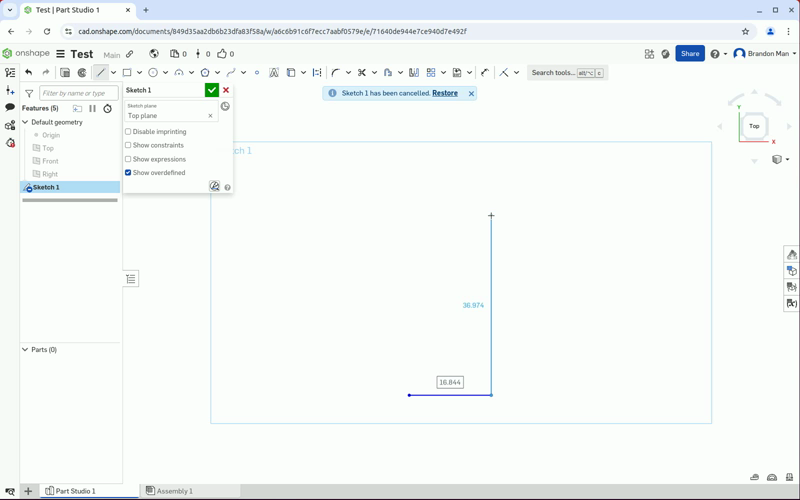
key_down(shift)
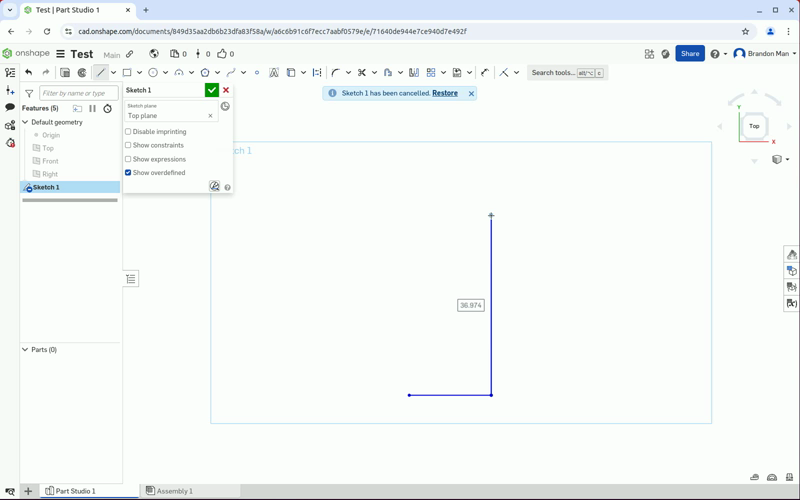
mouse_move(409, 178)
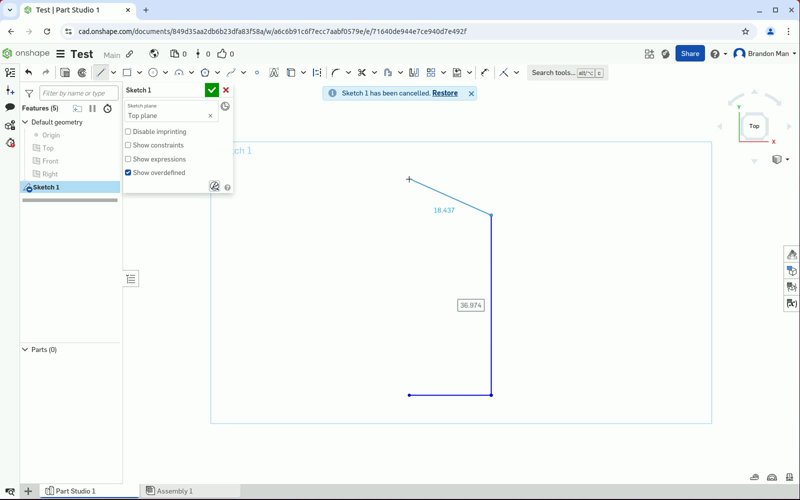
click(409, 178)
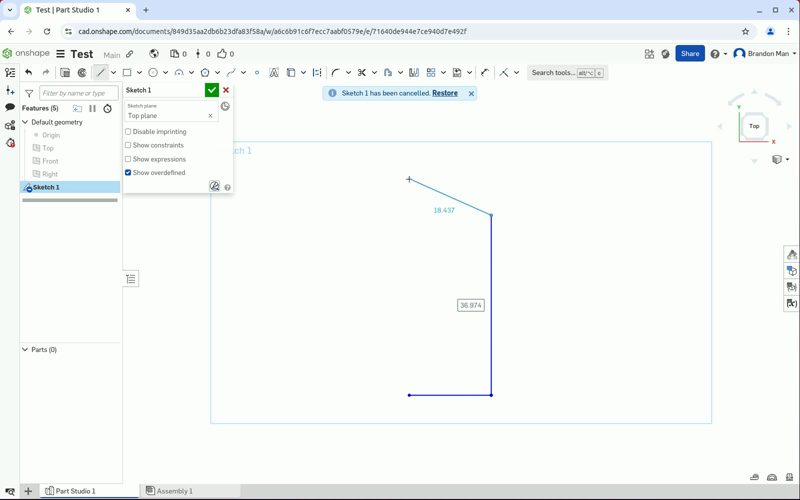
key_up(shift)
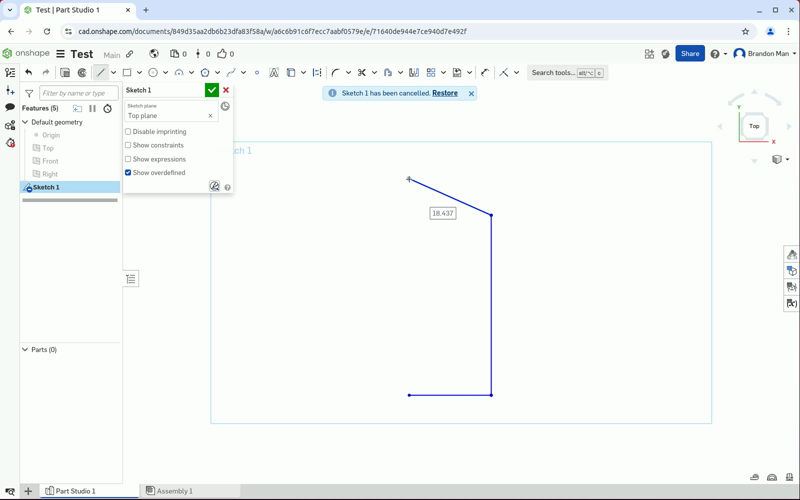
key_down(shift)
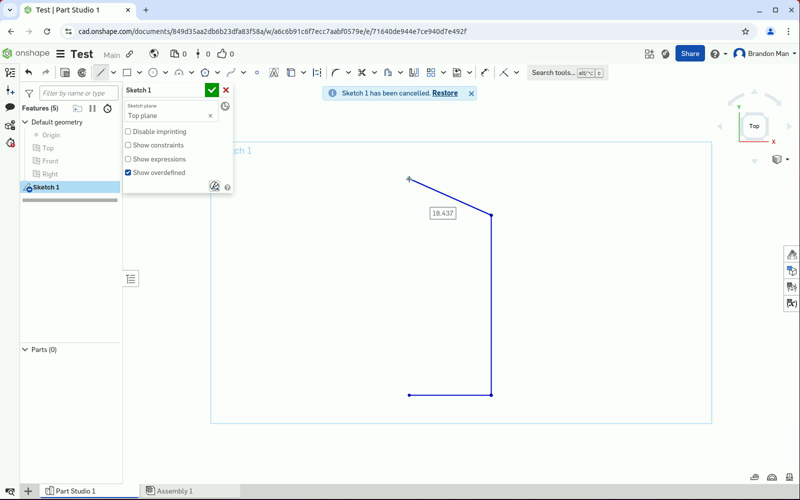
mouse_move(409, 285)
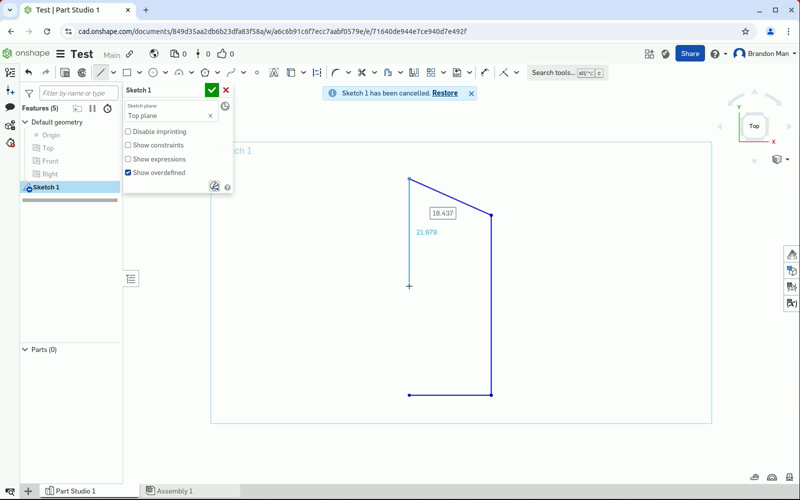
click(409, 285)
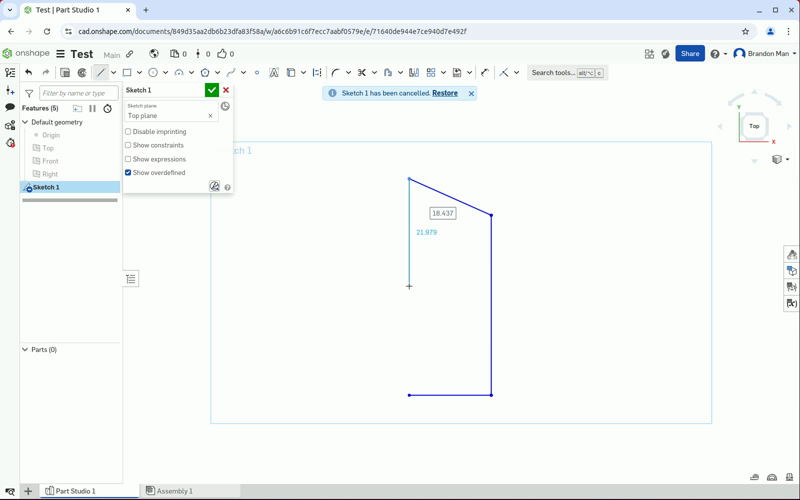
key_up(shift)
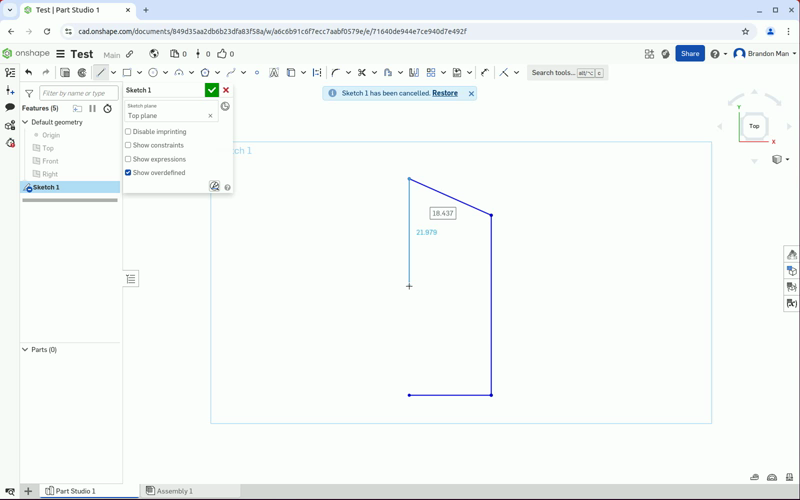
key_down(shift)
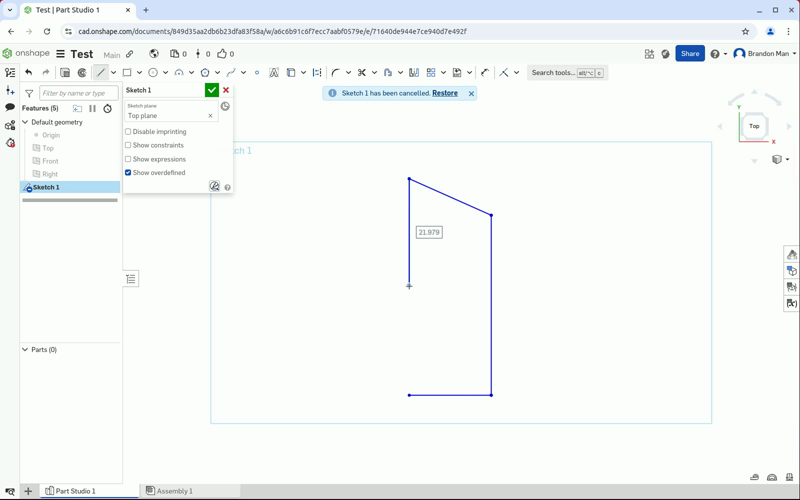
mouse_move(439, 285)
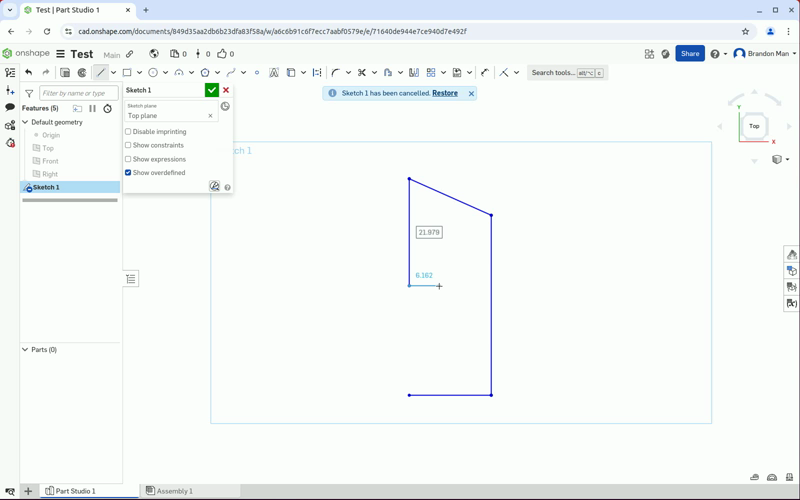
mouse_move(427, 285)
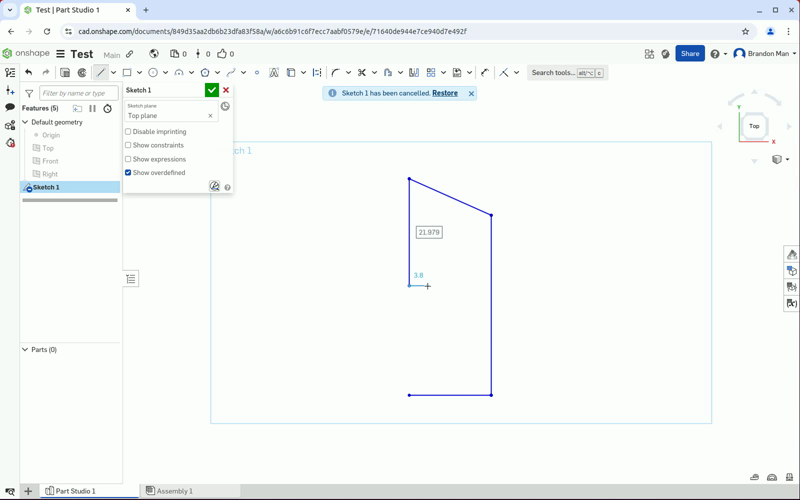
click(427, 285)
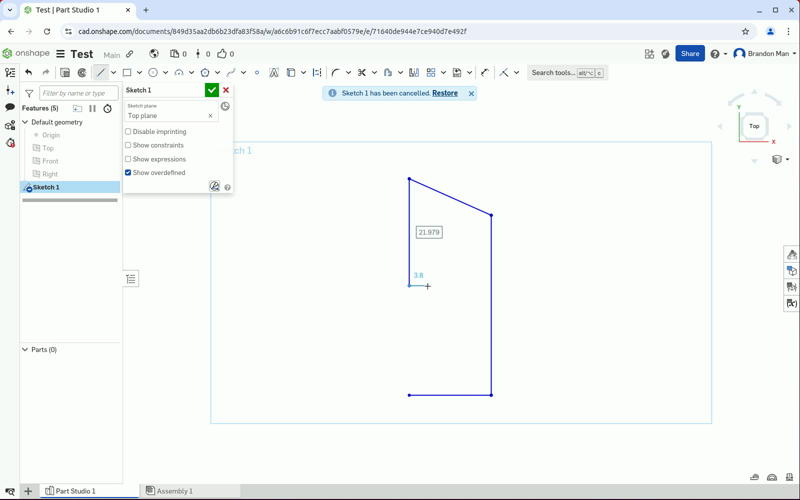
key_up(shift)
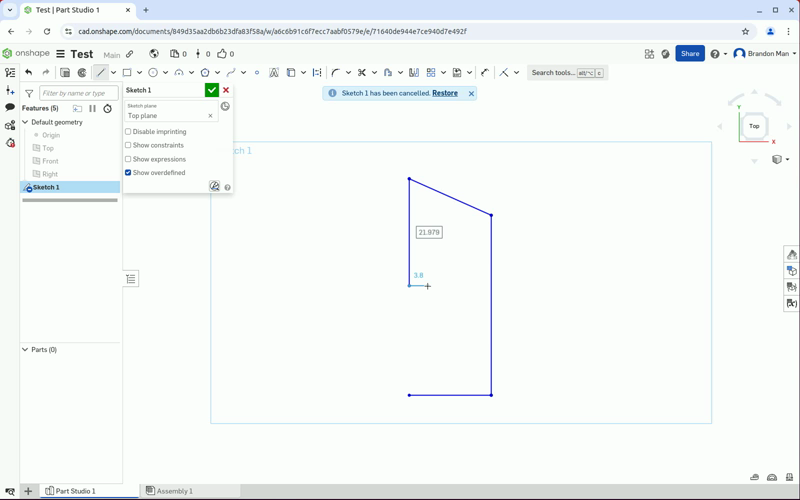
key_down(shift)
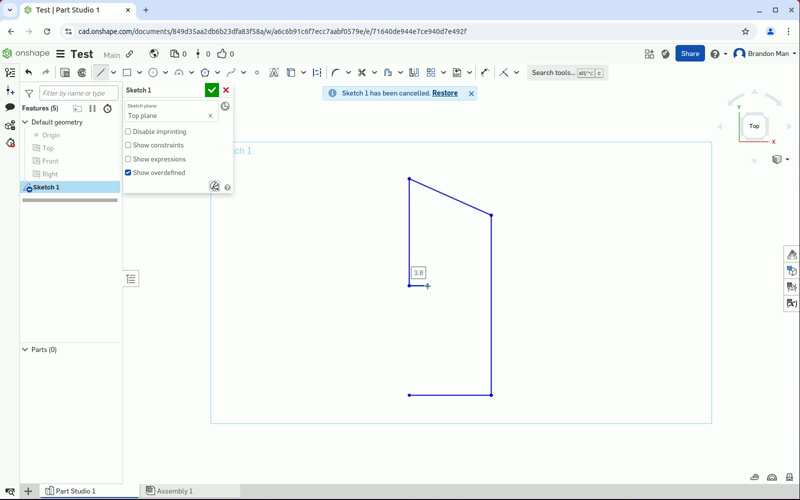
mouse_move(427, 372)
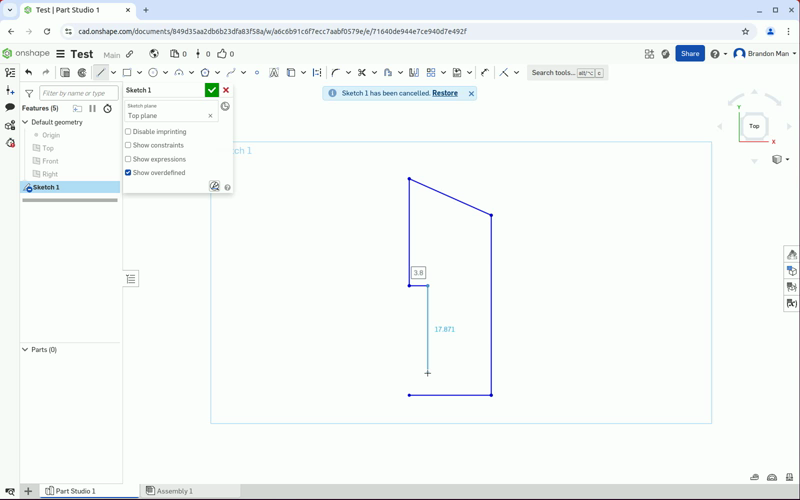
click(427, 372)
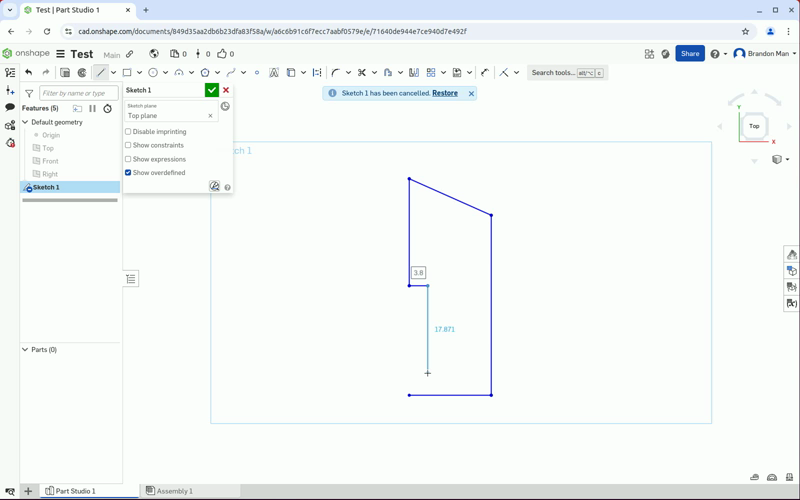
key_up(shift)
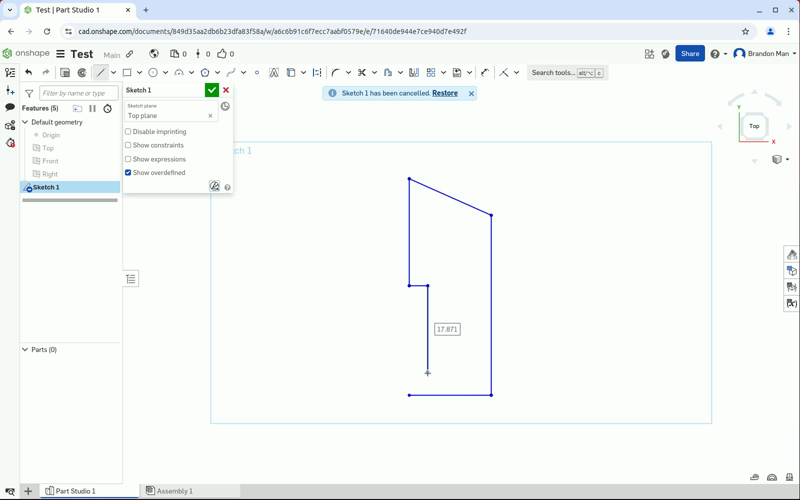
key_down(shift)
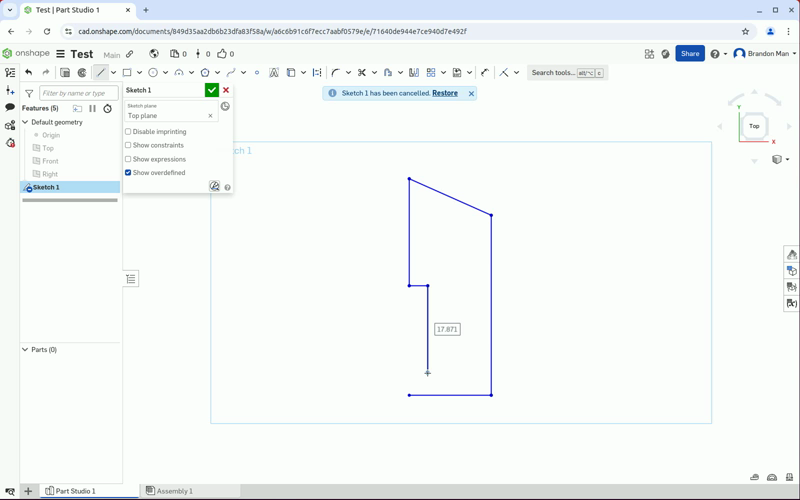
mouse_move(457, 372)
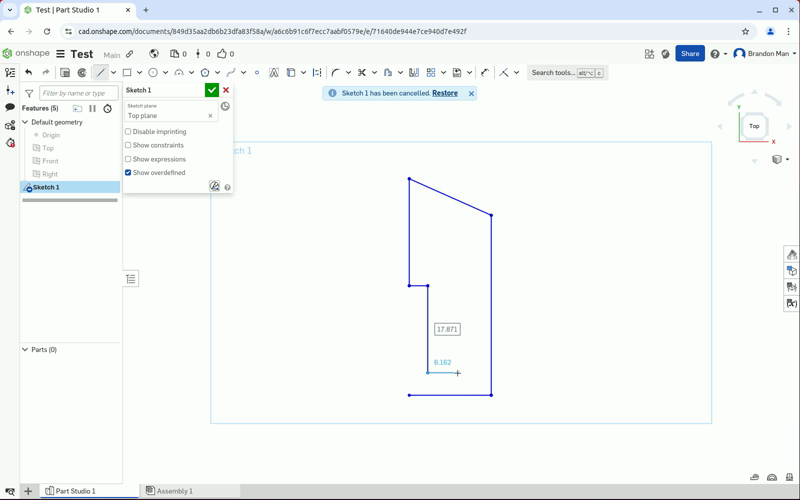
mouse_move(409, 372)
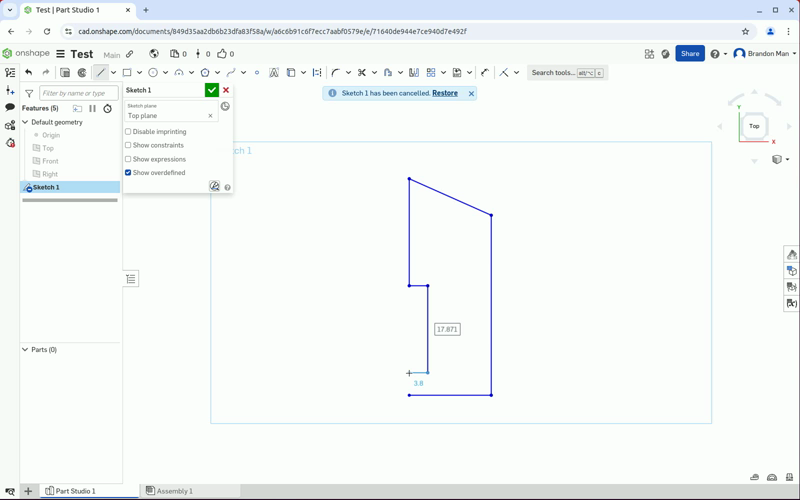
click(409, 372)
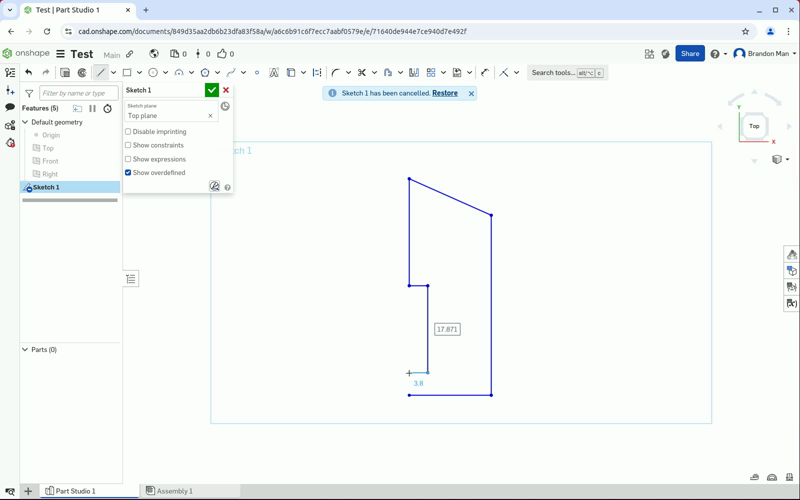
key_up(shift)
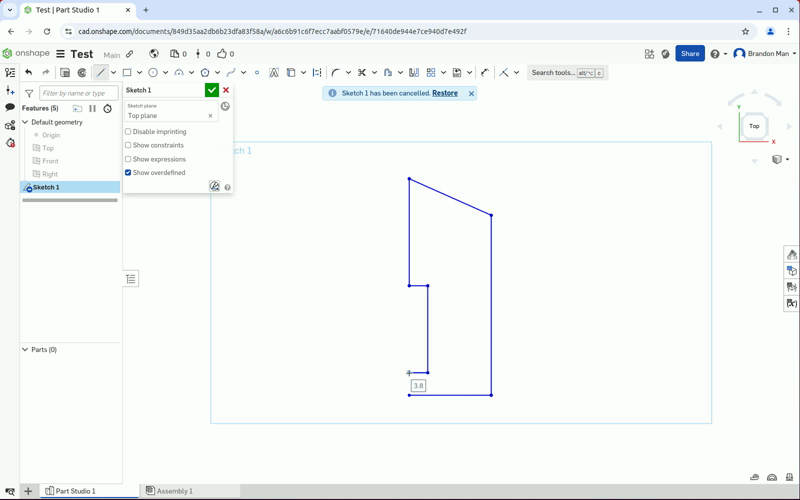
mouse_move(439, 372)
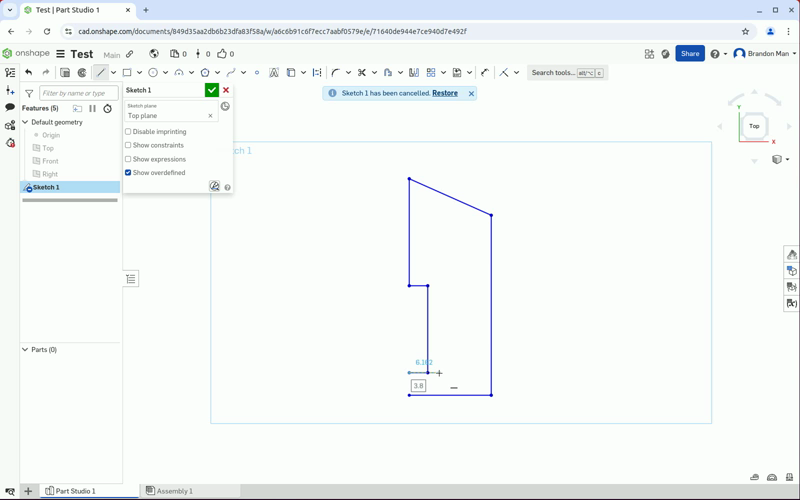
key_down(shift)
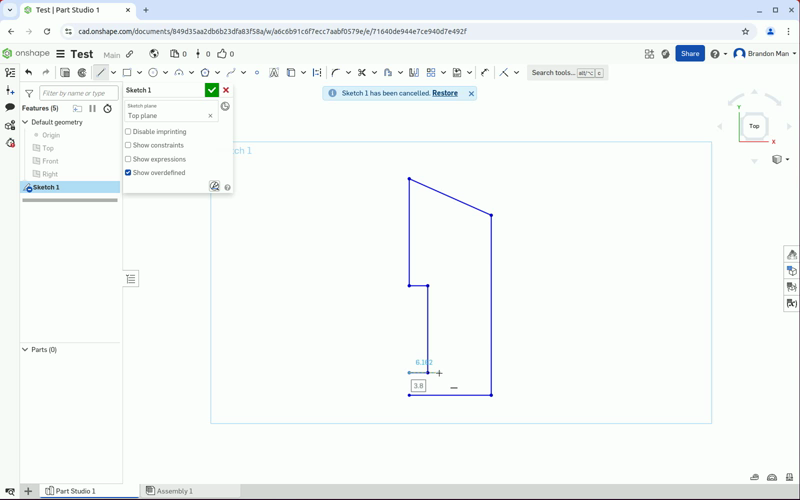
mouse_move(409, 395)
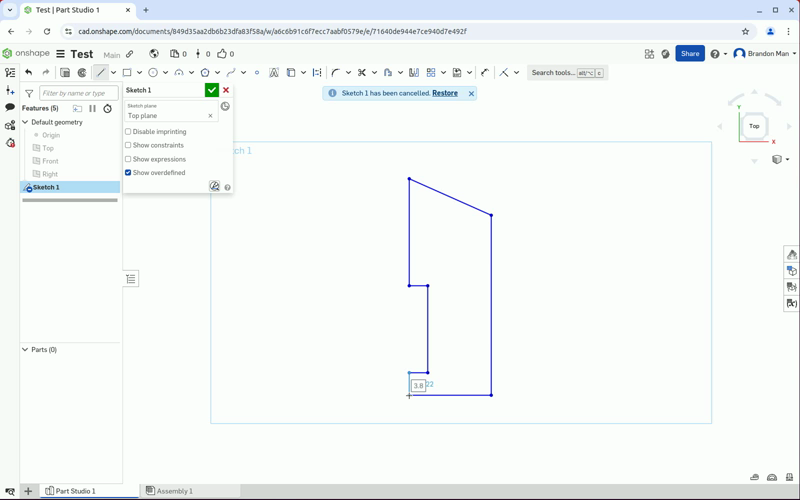
key_up(shift)
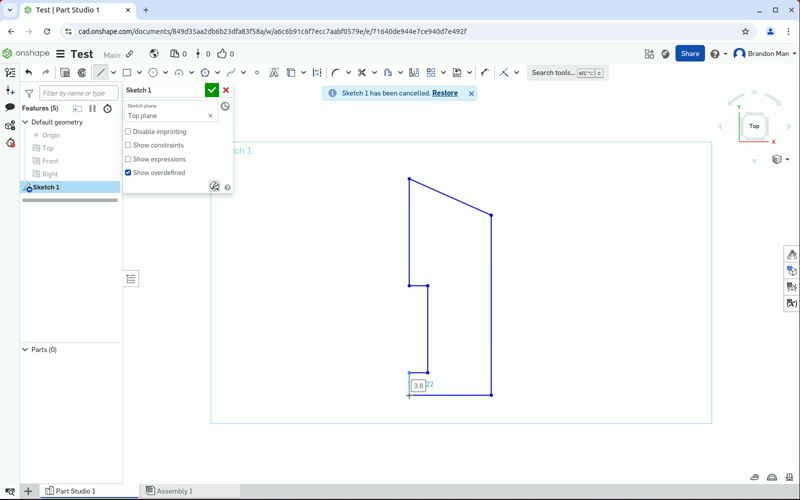
click(409, 395)
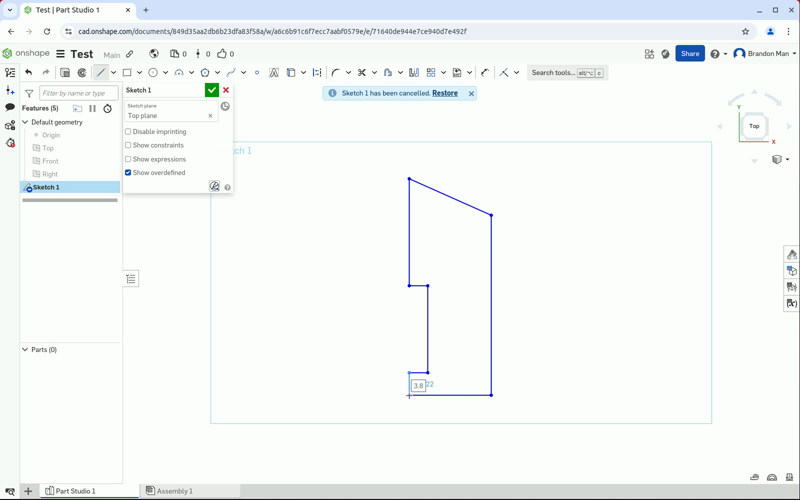
key(esc)
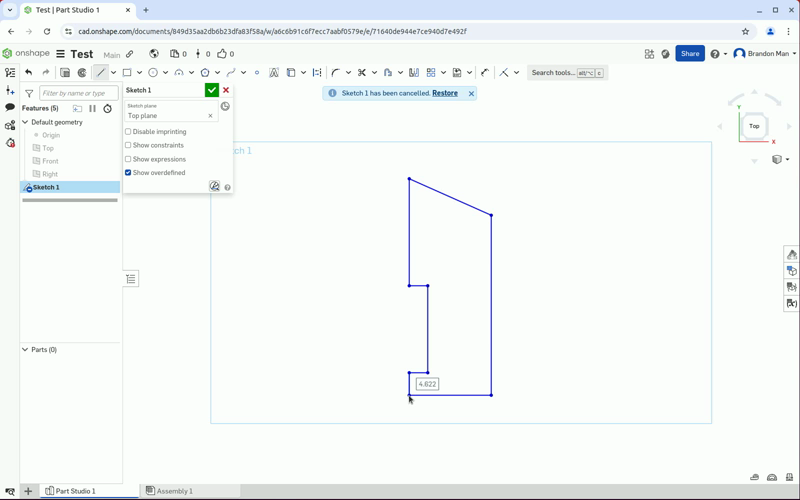
mouse_move(447, 304)
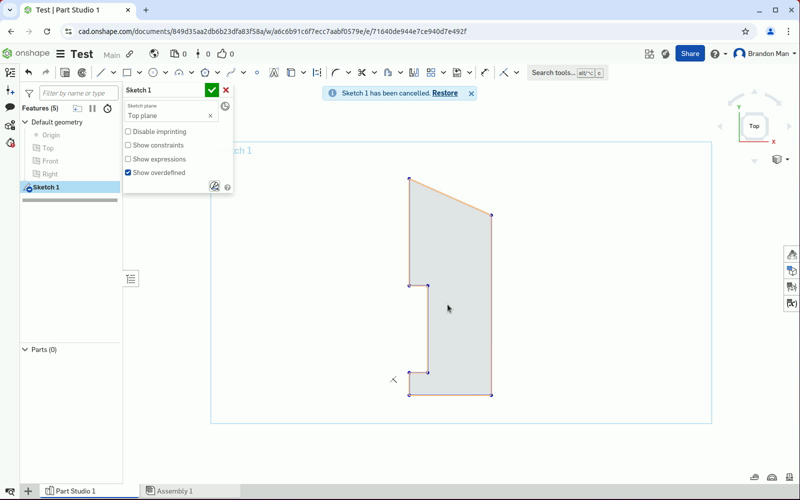
click(447, 304)
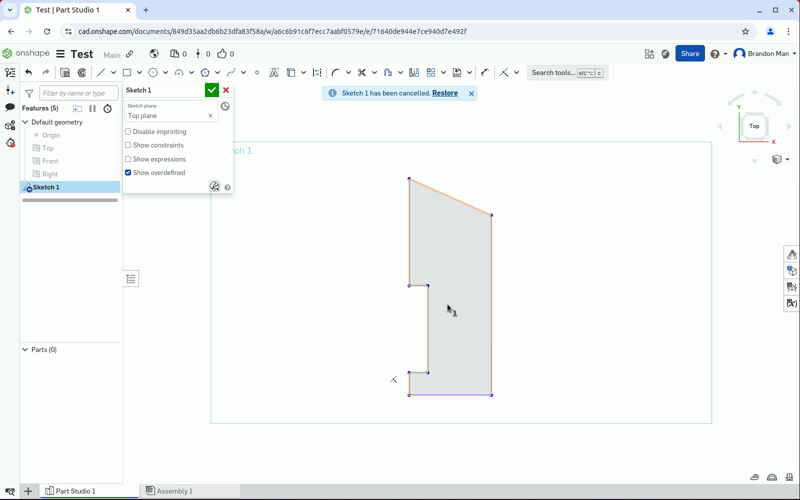
mouse_move(73, 352)
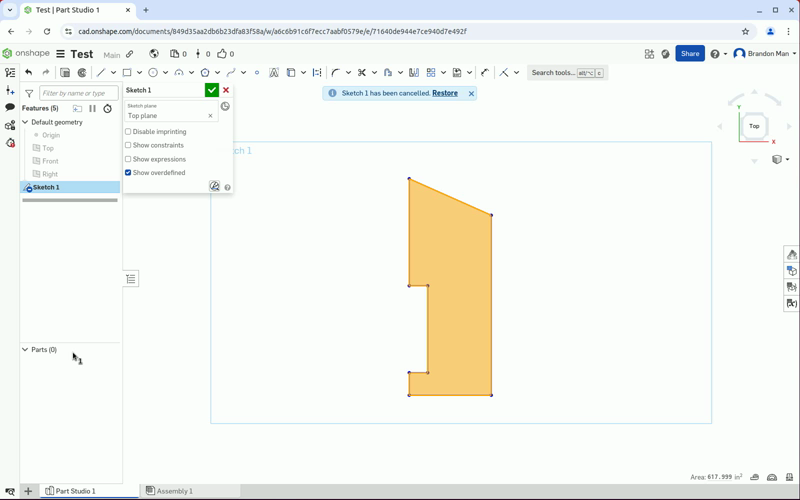
key(shift+y)
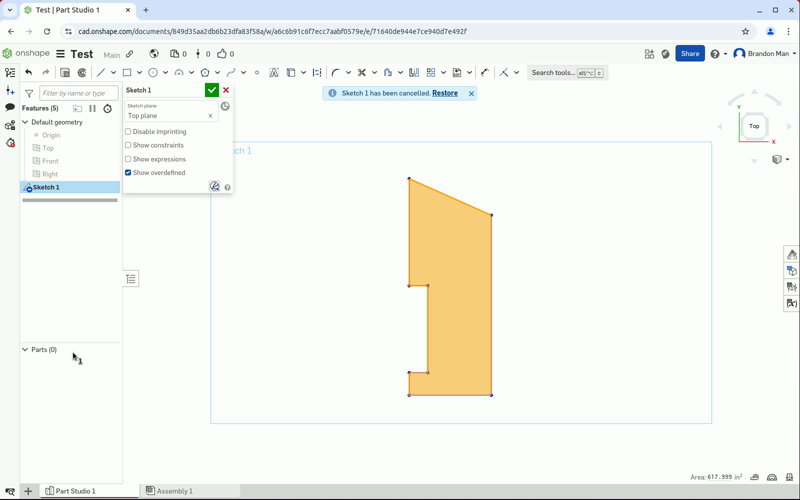
key(shift+e)
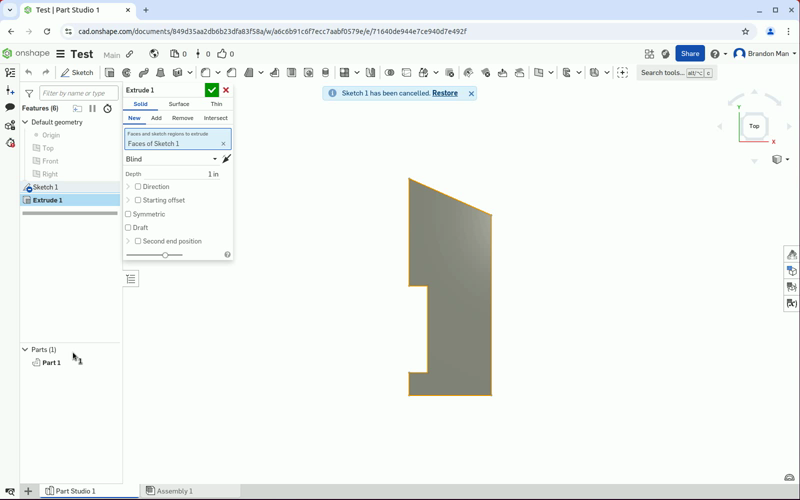
mouse_move(143, 106)
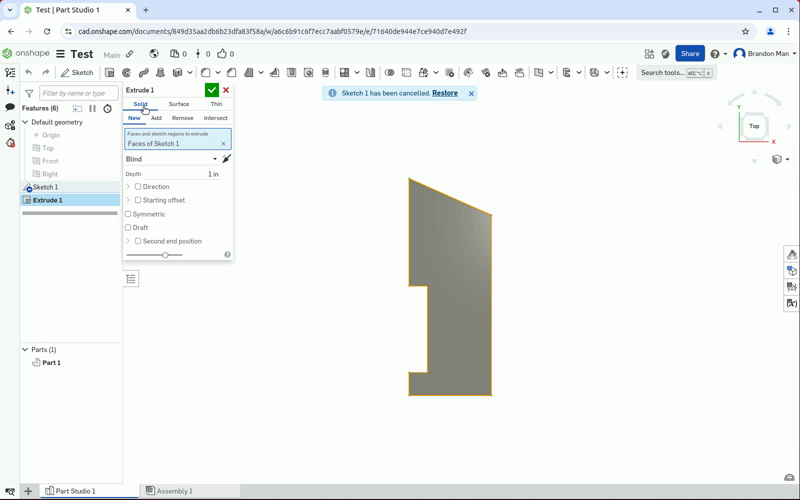
click(143, 106)
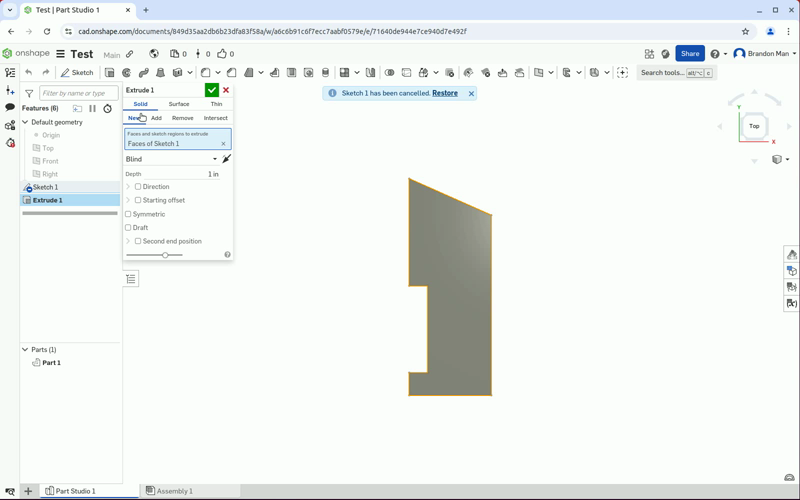
mouse_move(137, 120)
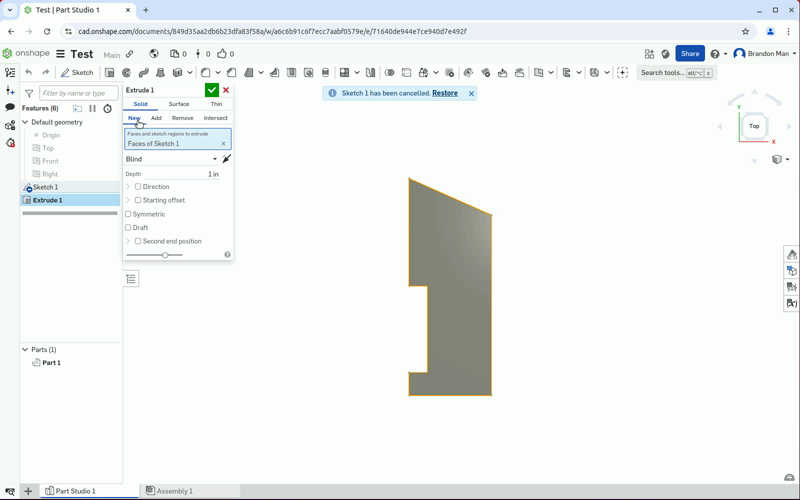
click(137, 120)
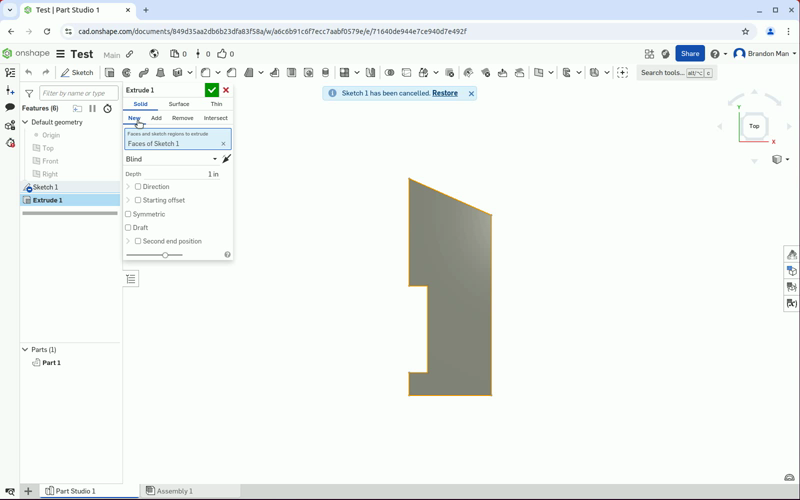
key(tab, 4)
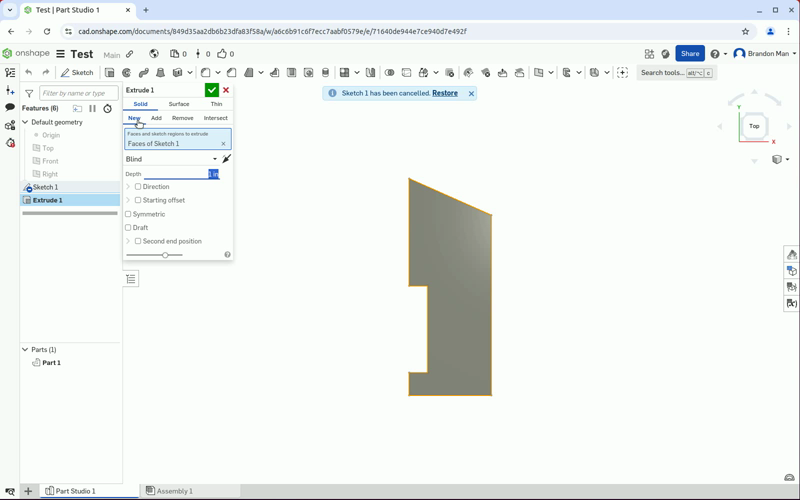
text(0.722)
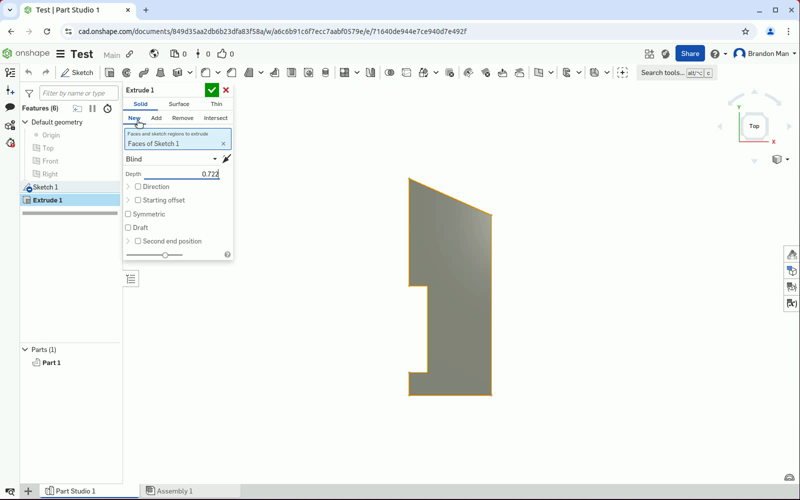
key(enter)
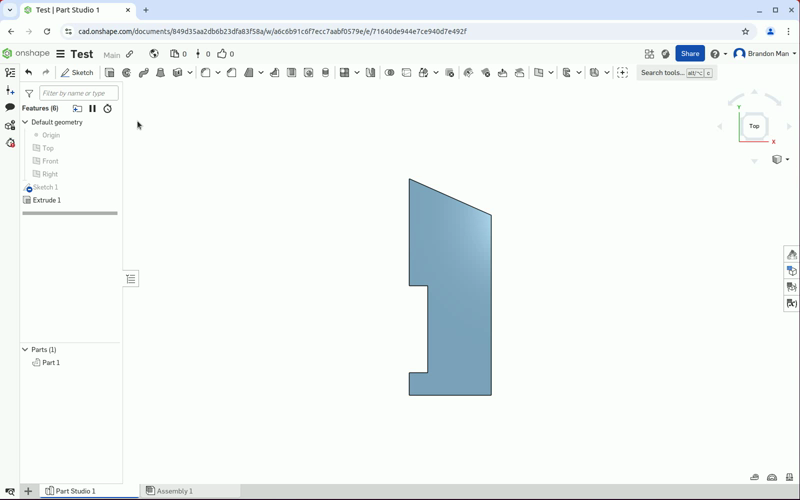
key(shift+h)
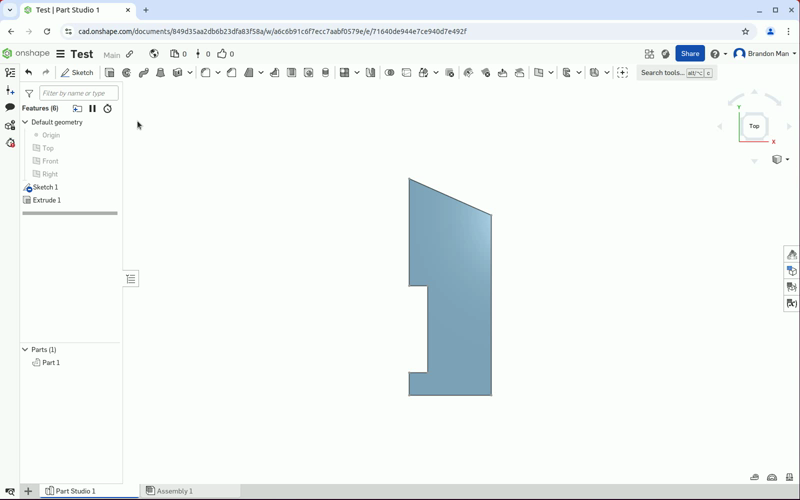
key(shift+h)
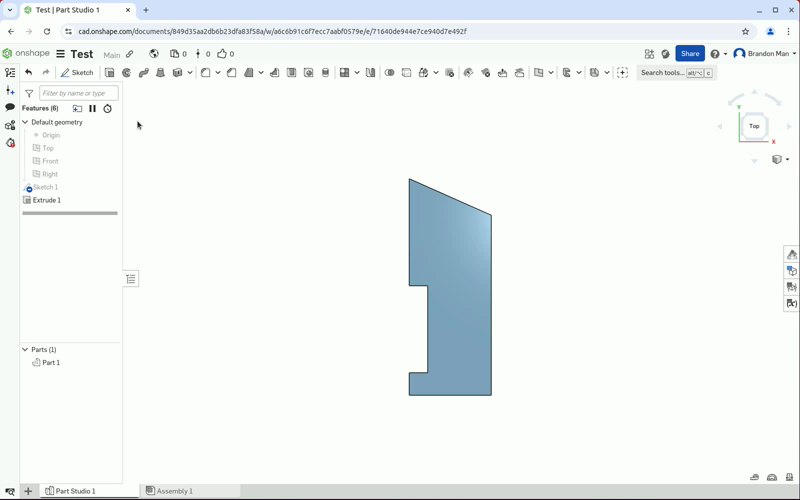
mouse_move(73, 189)
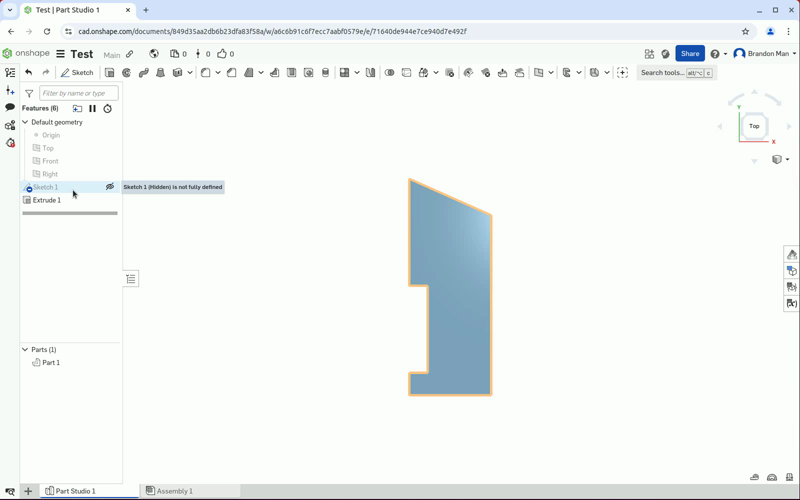
click(73, 189)
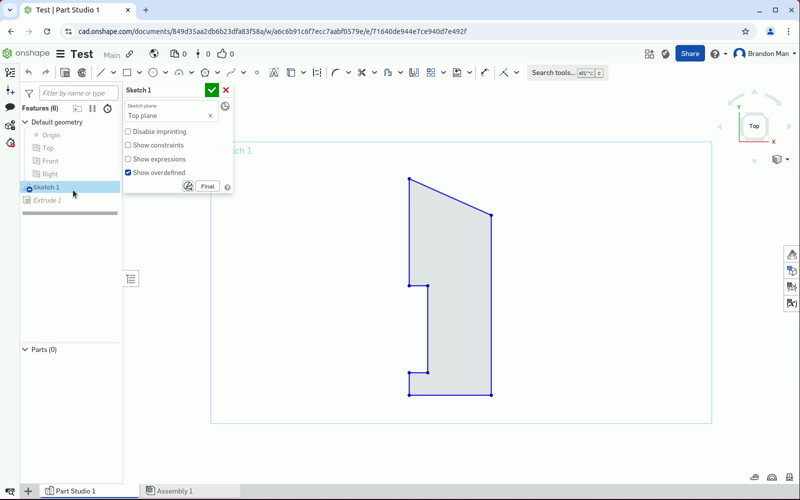
mouse_move(229, 92)
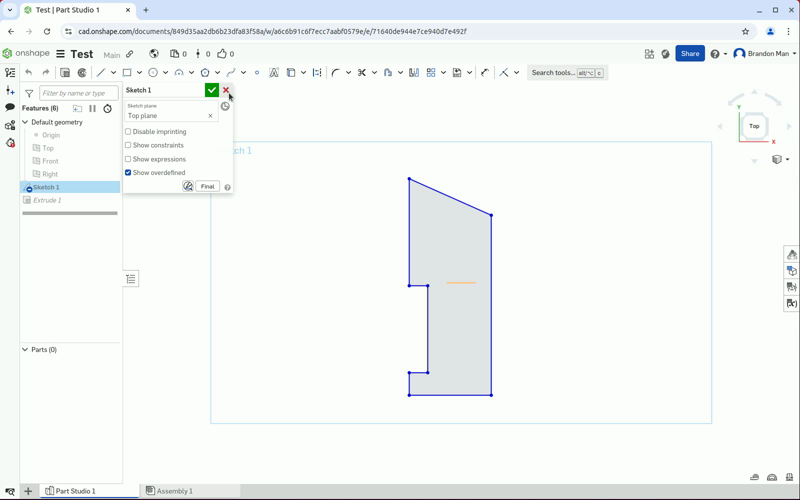
click(229, 92)
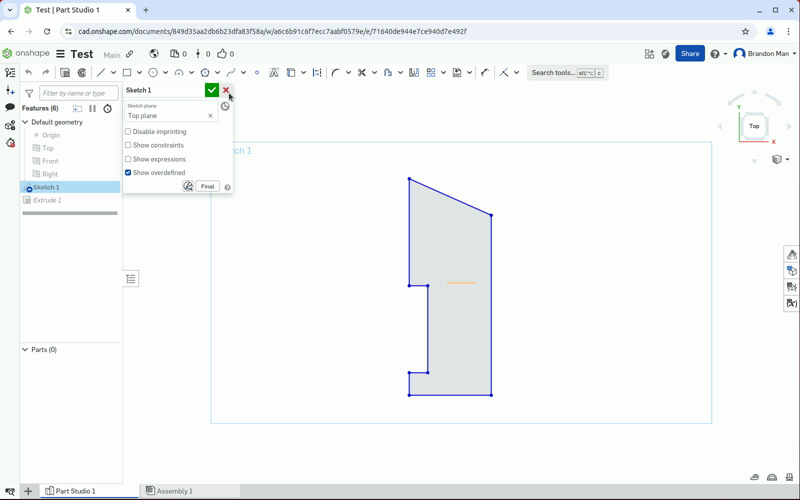
key(shift+s)
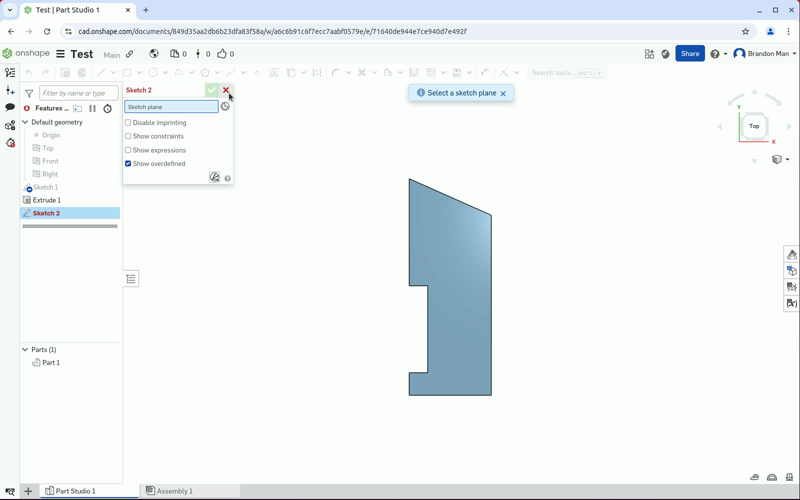
mouse_move(73, 150)
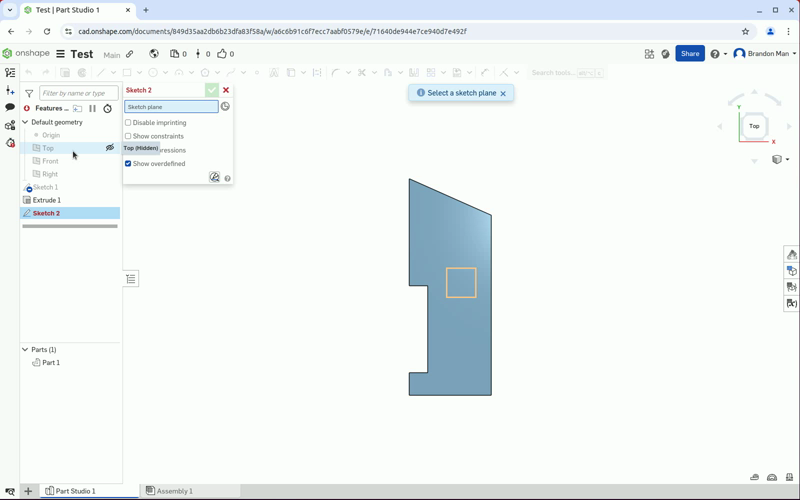
click(73, 150)
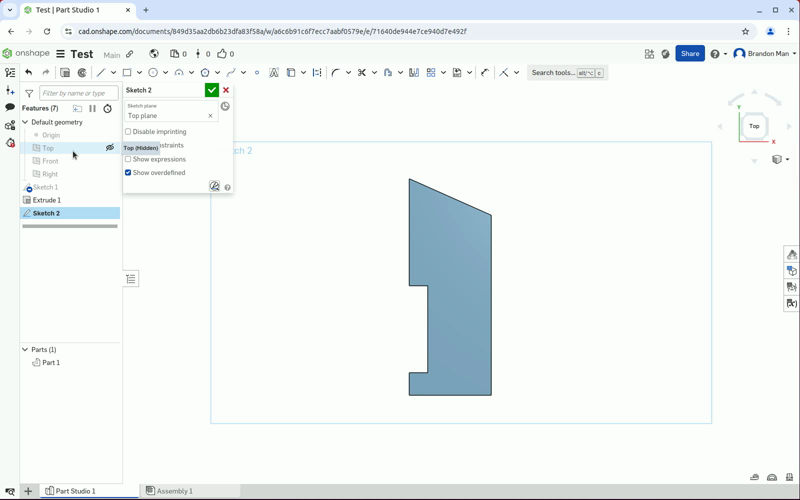
mouse_move(73, 352)
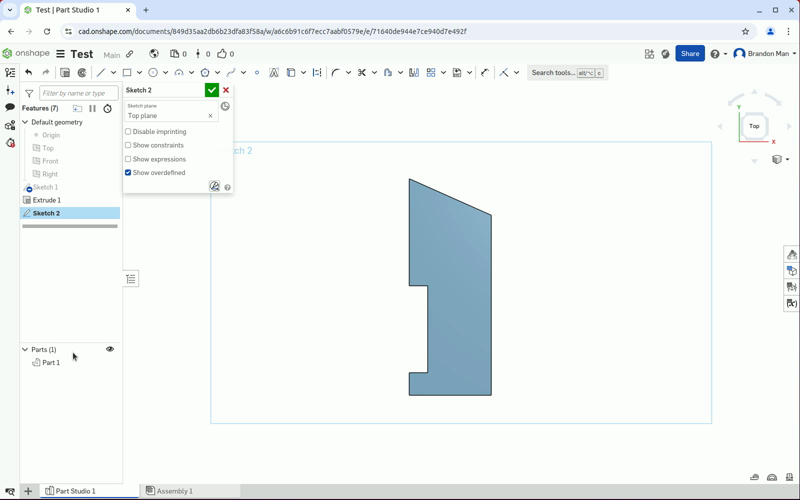
key(y)
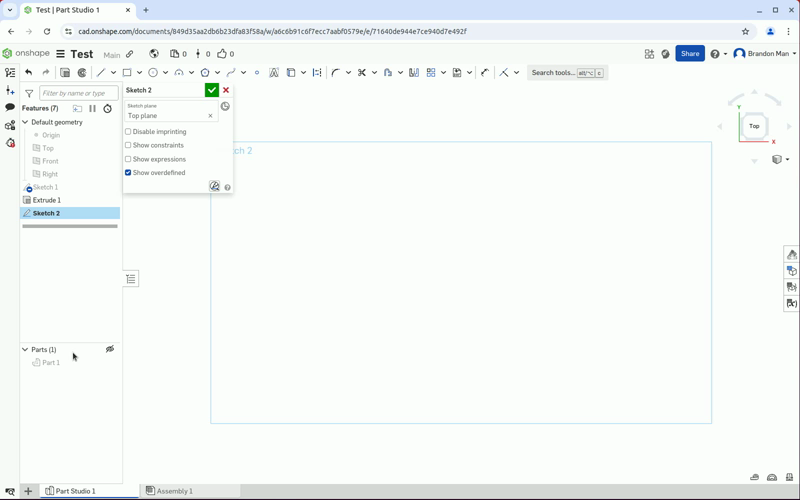
key(l)
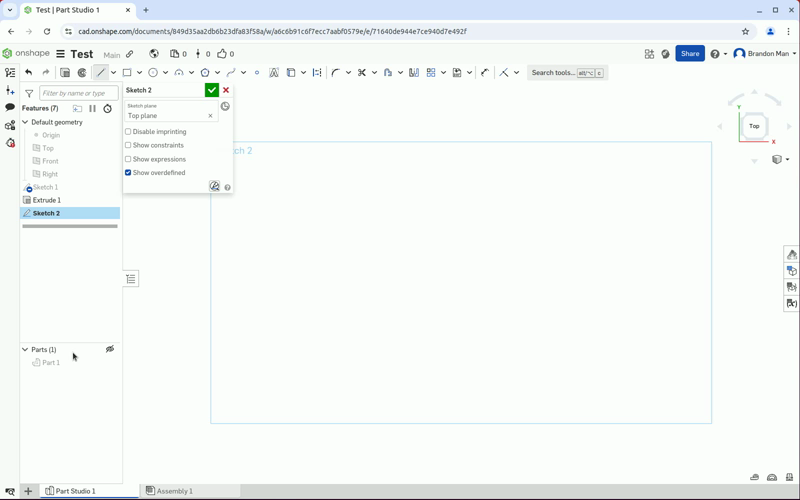
key_down(shift)
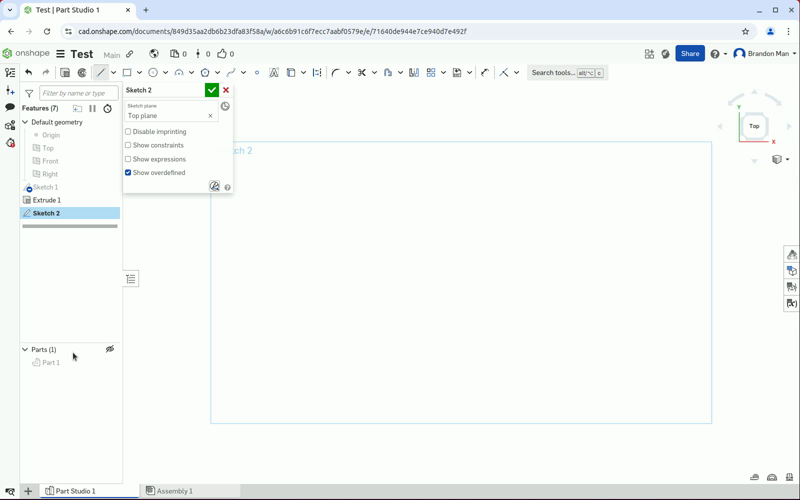
mouse_move(491, 395)
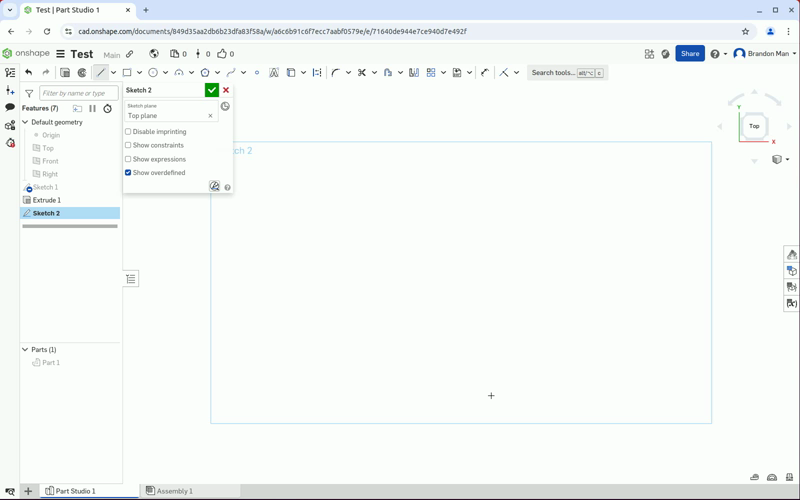
click(491, 395)
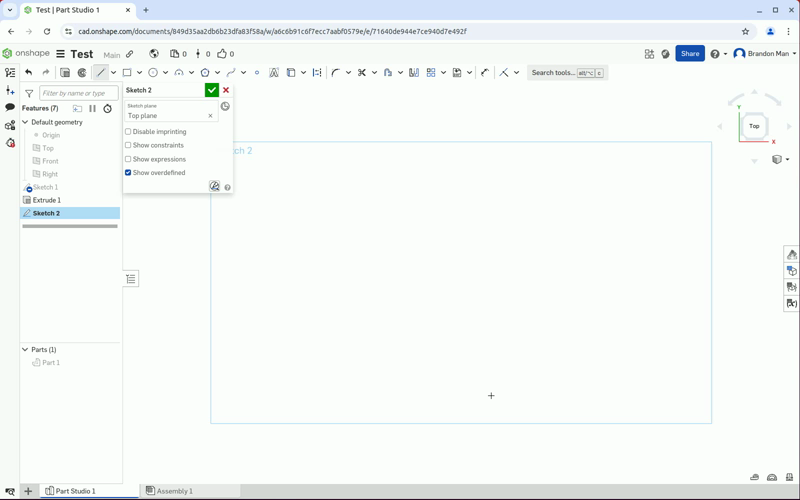
key_up(shift)
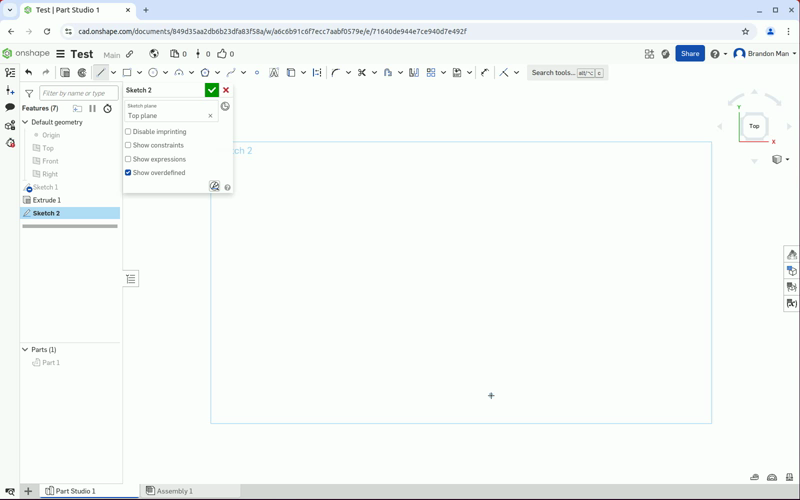
key_down(shift)
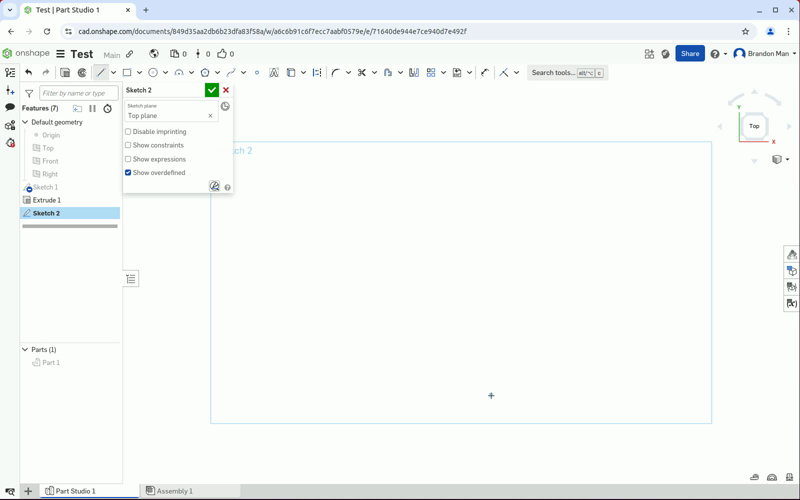
mouse_move(573, 395)
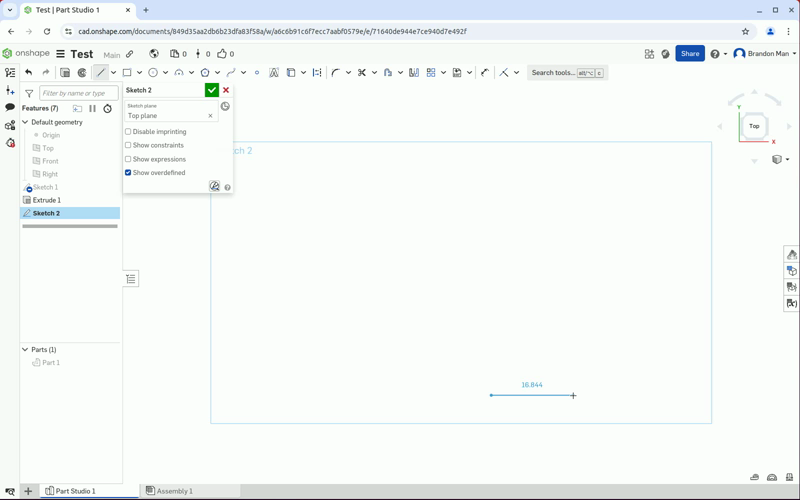
click(573, 395)
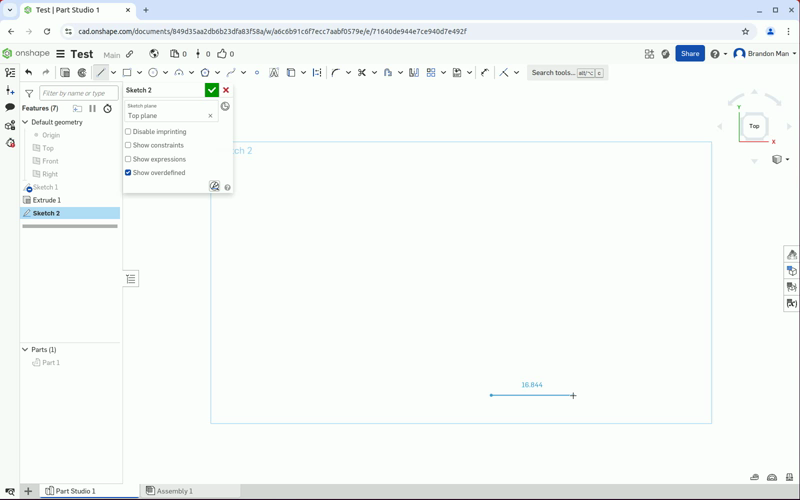
key_up(shift)
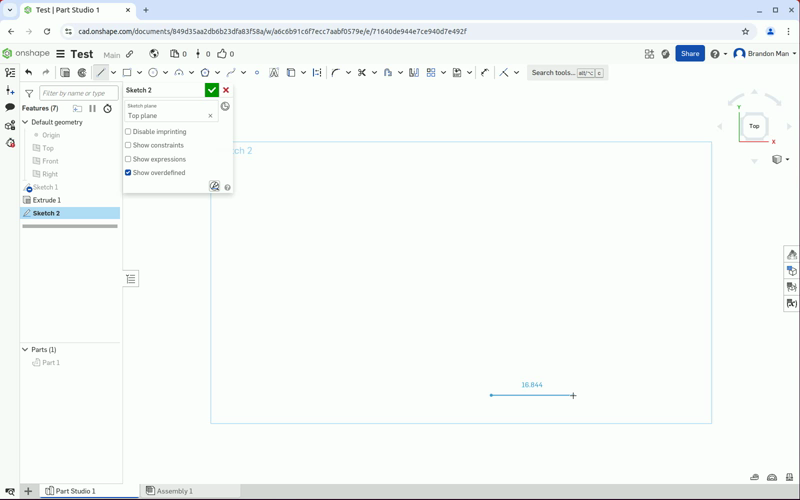
key_down(shift)
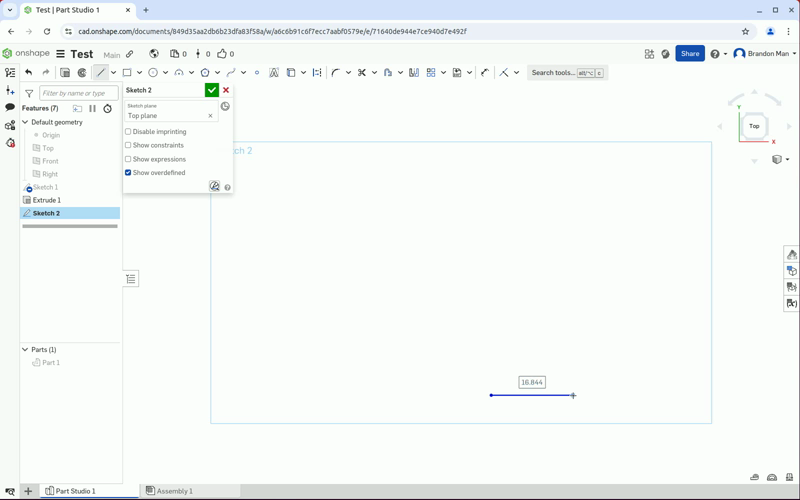
mouse_move(589, 395)
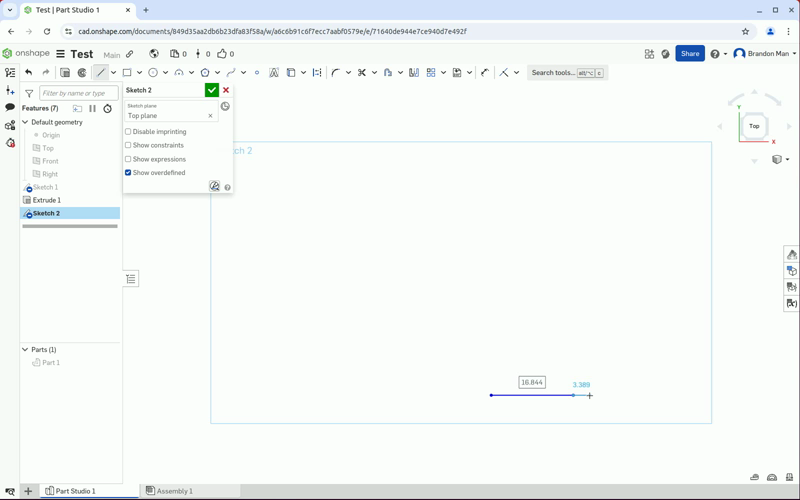
mouse_move(573, 372)
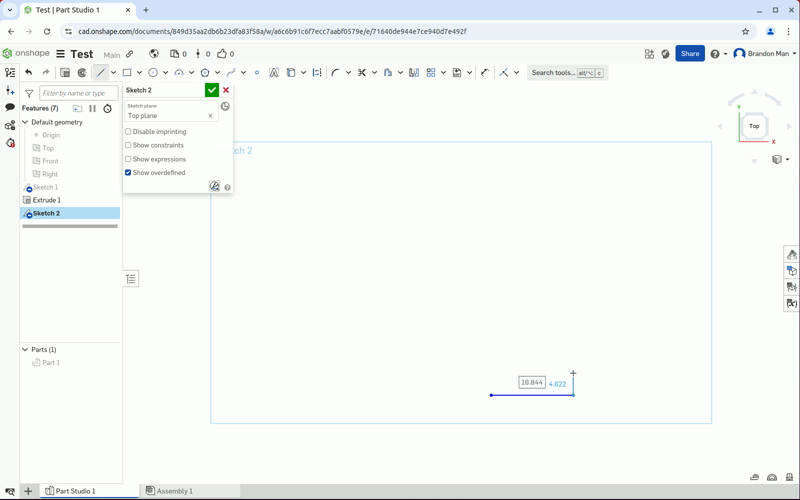
click(573, 372)
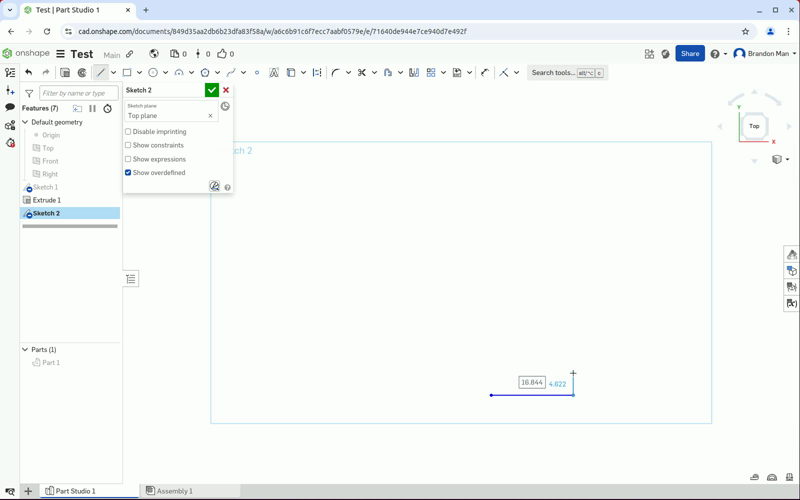
key_up(shift)
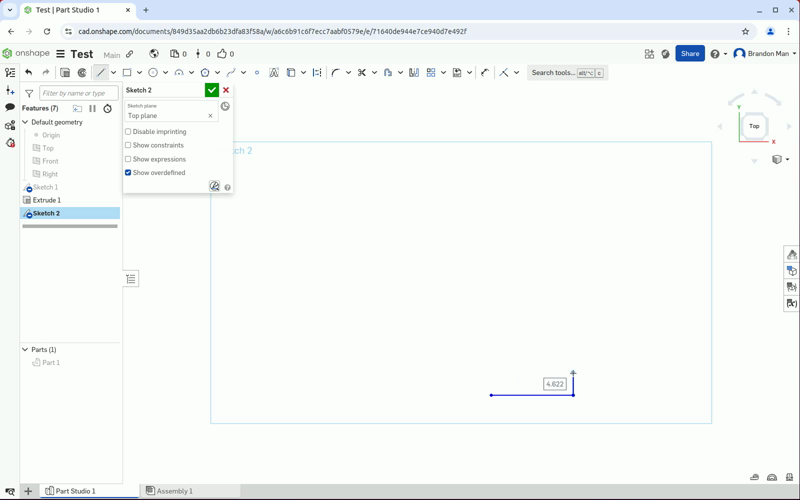
key_down(shift)
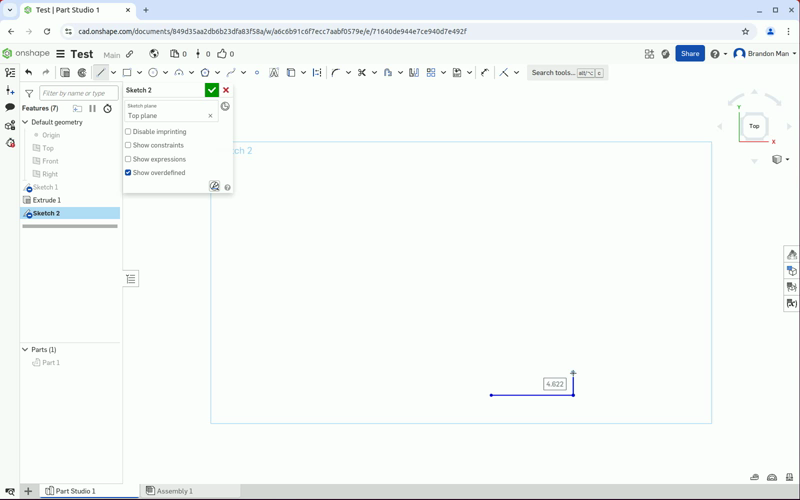
mouse_move(589, 372)
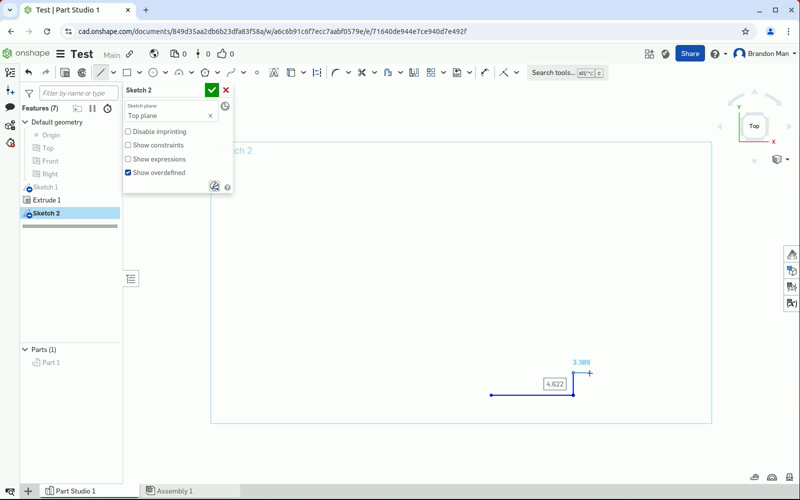
mouse_move(552, 372)
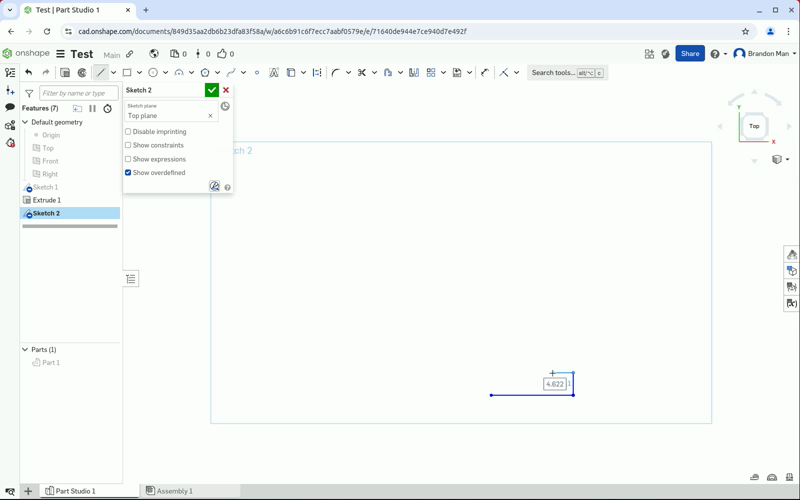
click(552, 372)
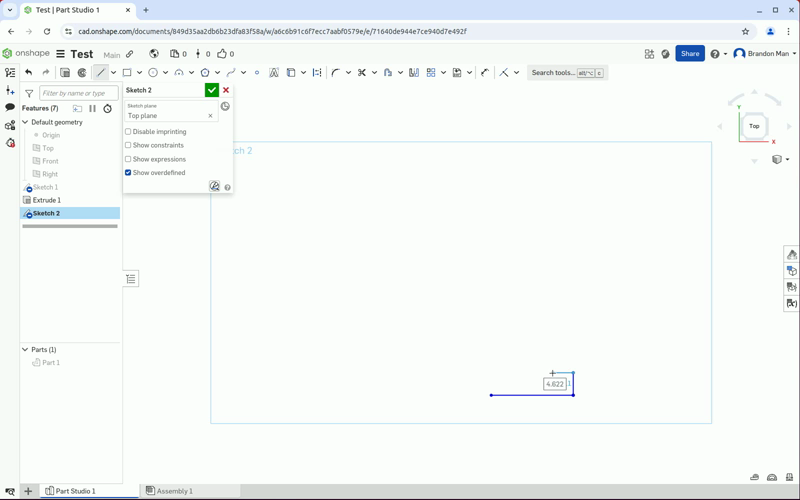
key_up(shift)
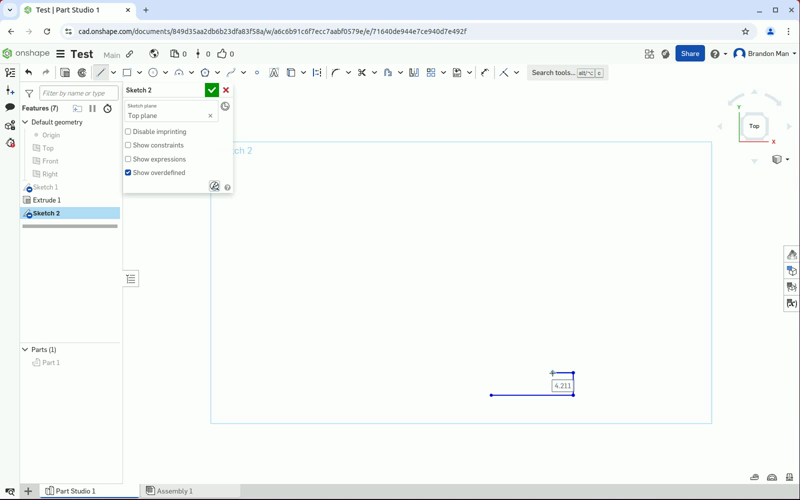
key_down(shift)
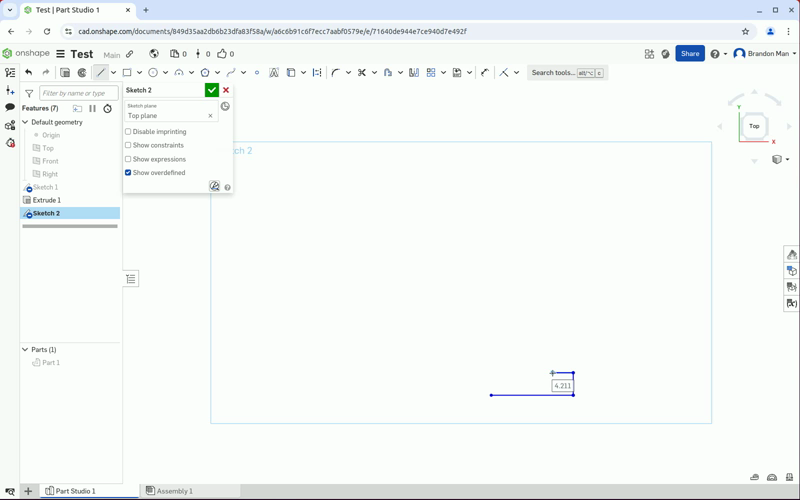
mouse_move(552, 285)
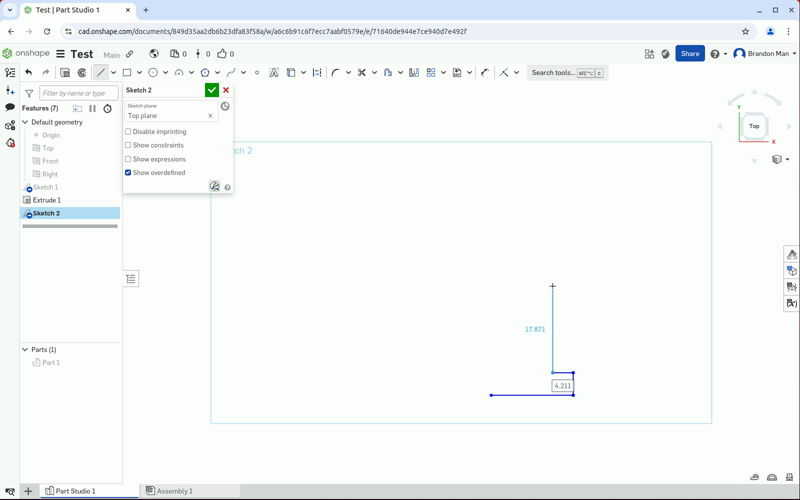
click(552, 285)
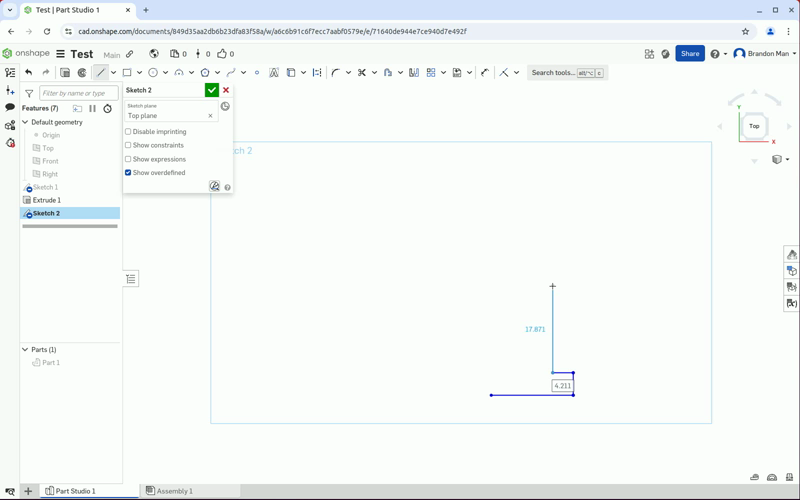
key_up(shift)
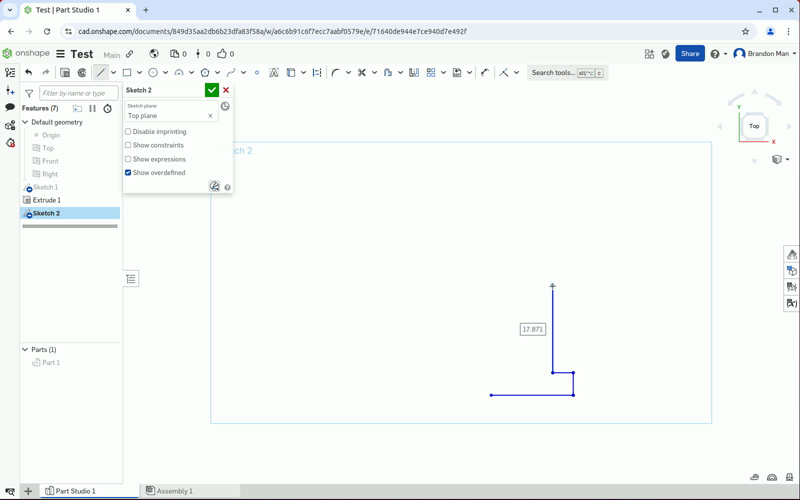
key_down(shift)
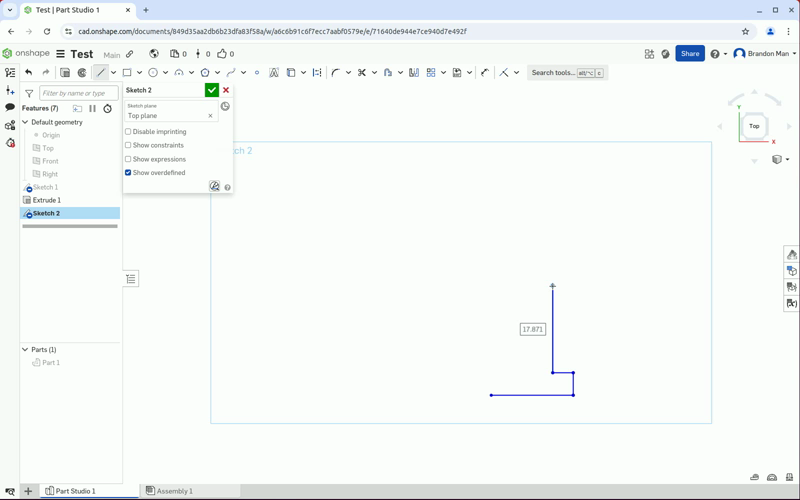
mouse_move(582, 285)
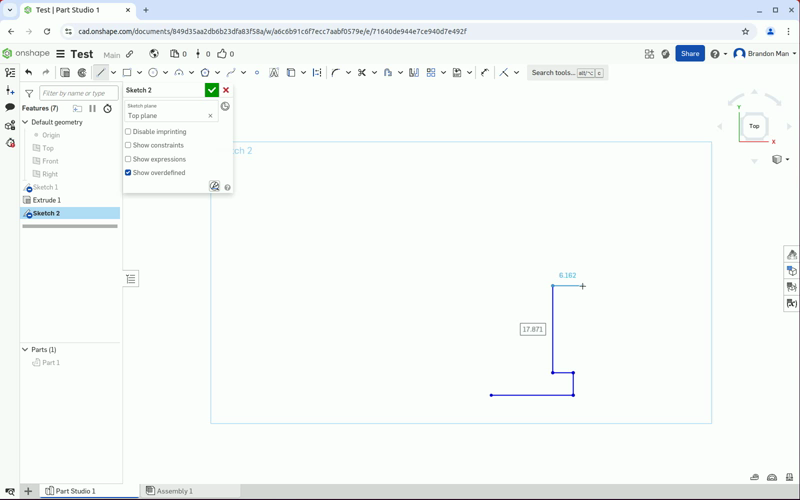
mouse_move(573, 285)
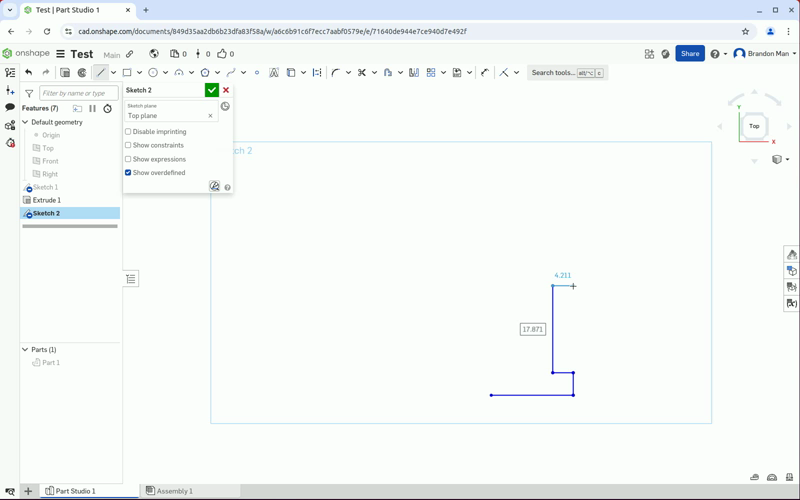
click(573, 285)
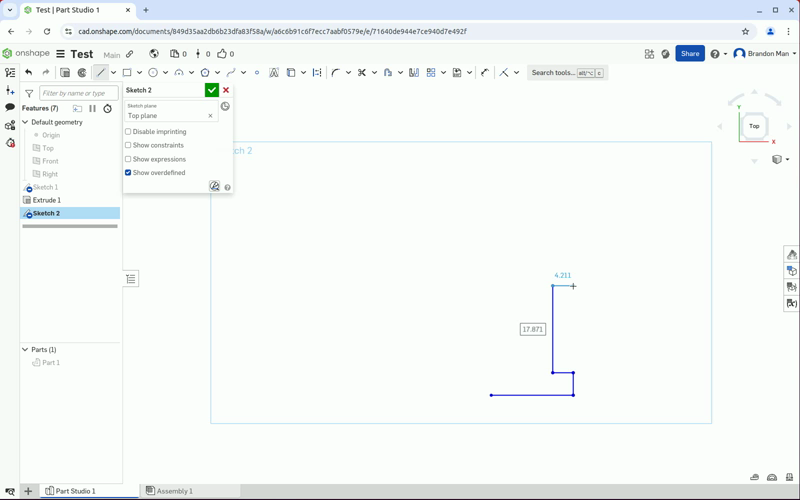
key_up(shift)
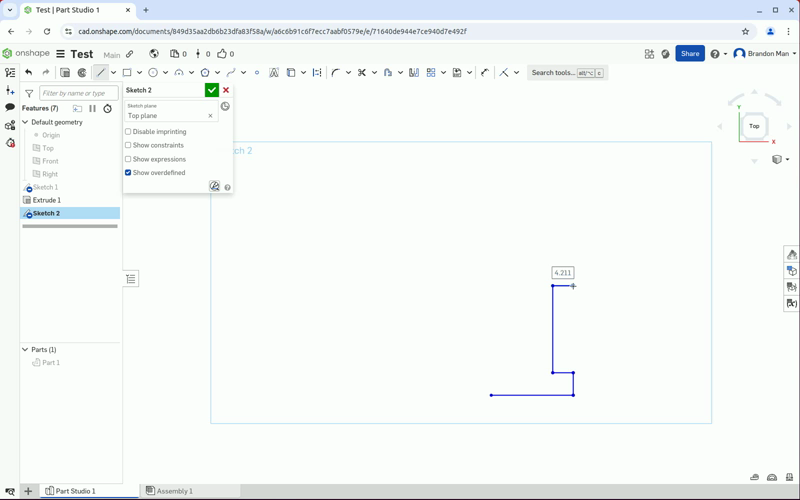
key_down(shift)
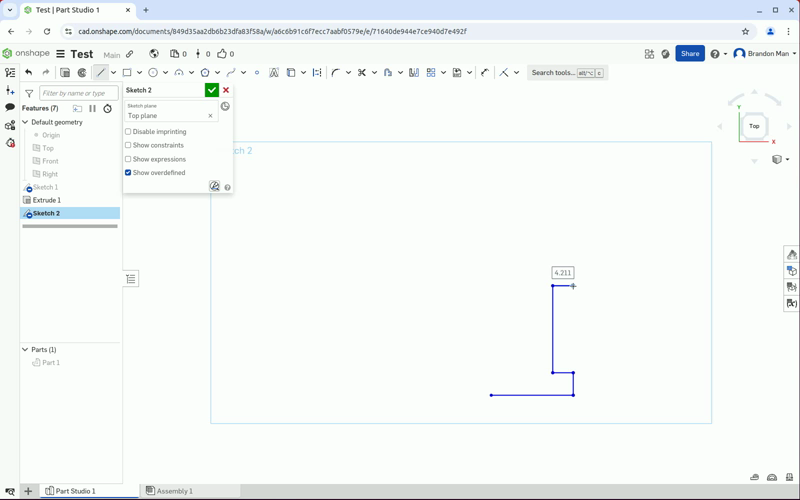
mouse_move(573, 178)
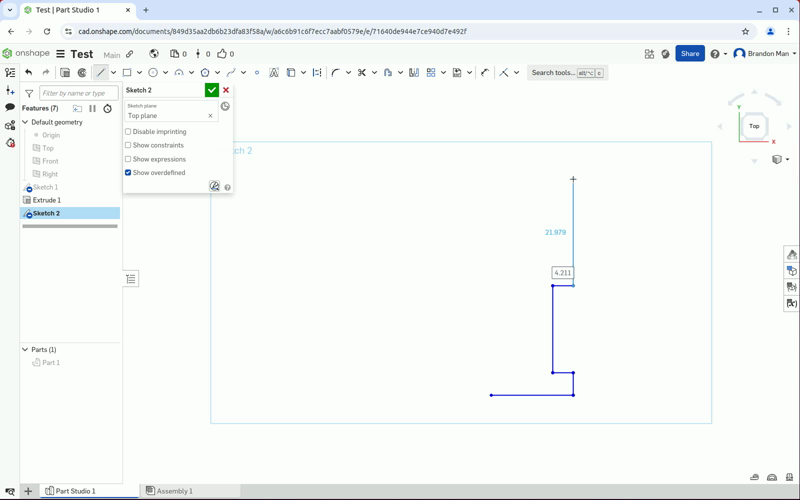
click(573, 178)
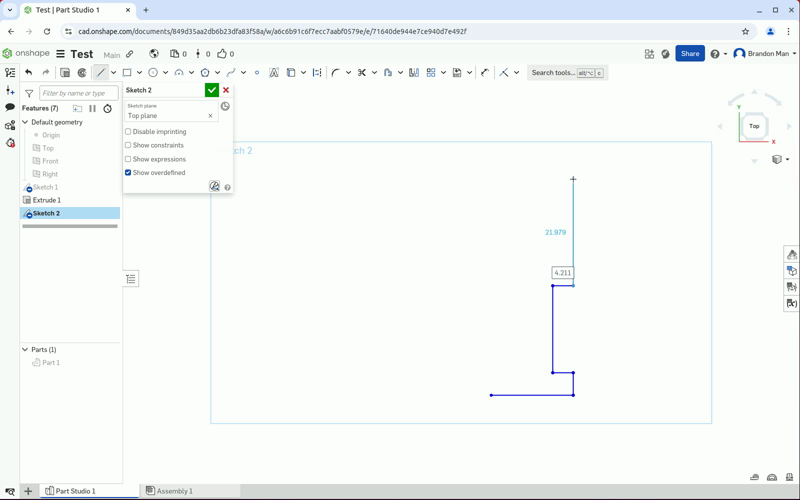
key_up(shift)
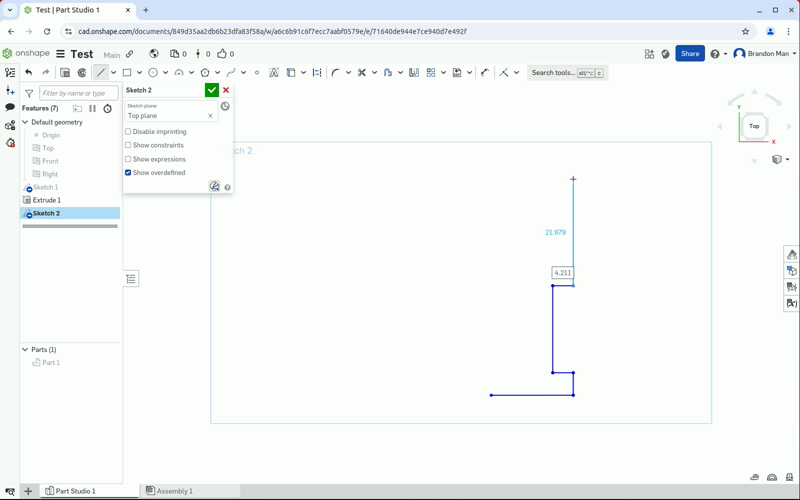
key_down(shift)
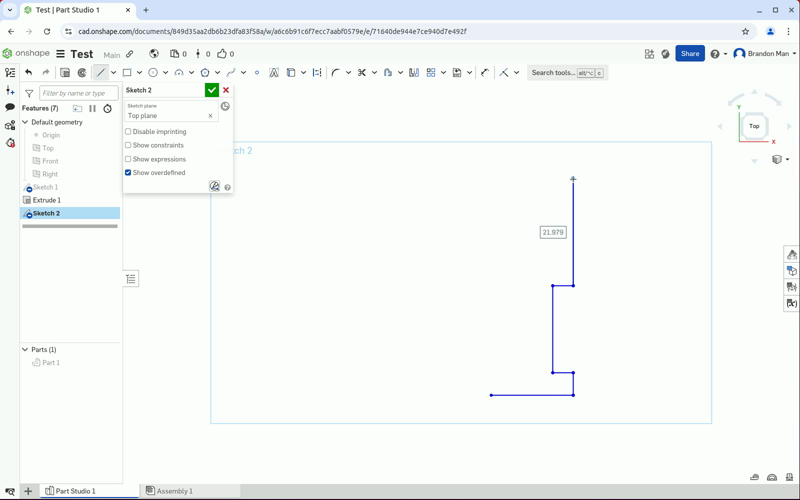
mouse_move(491, 215)
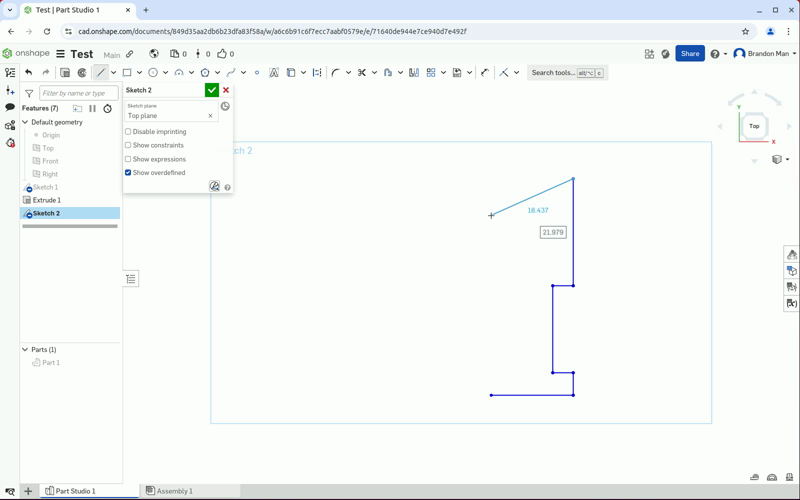
click(491, 215)
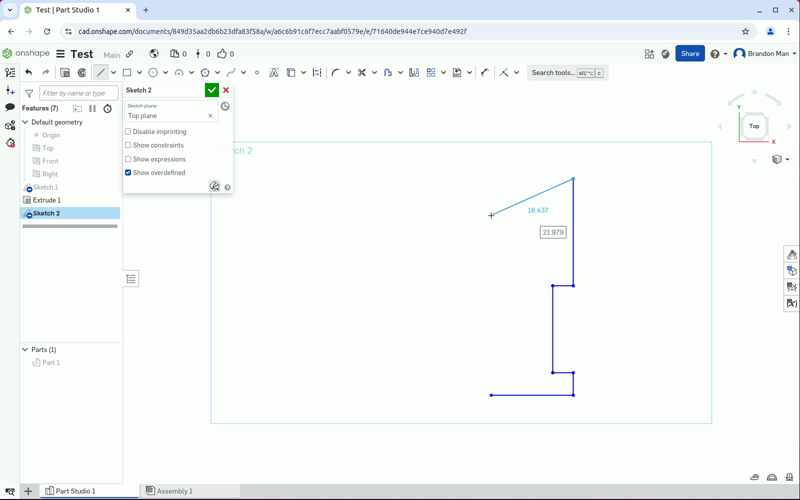
key_up(shift)
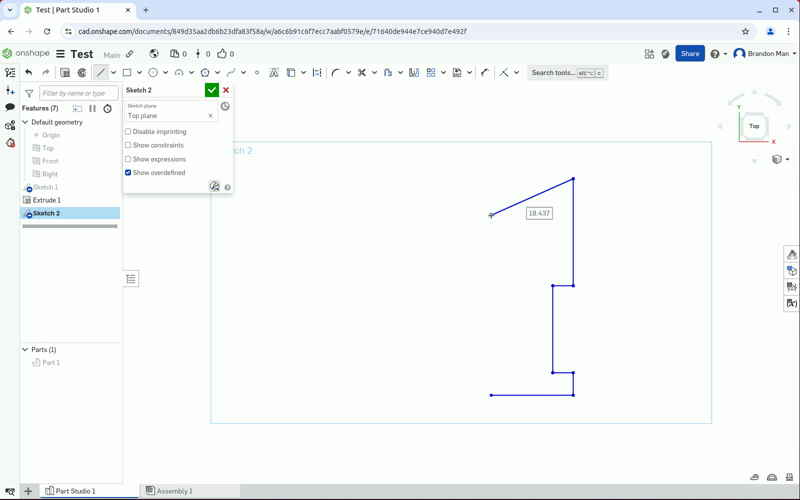
key_down(shift)
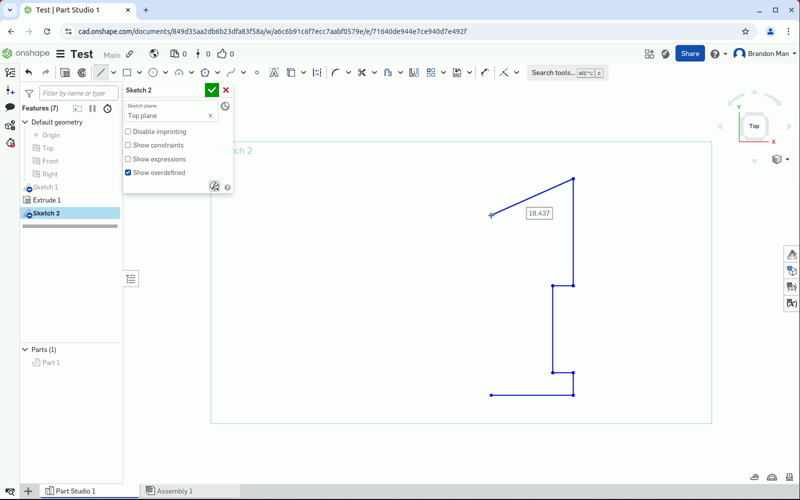
mouse_move(491, 395)
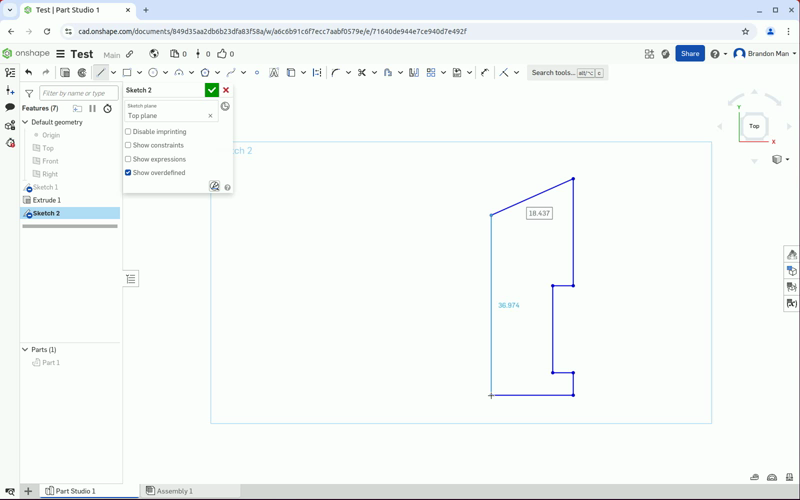
key_up(shift)
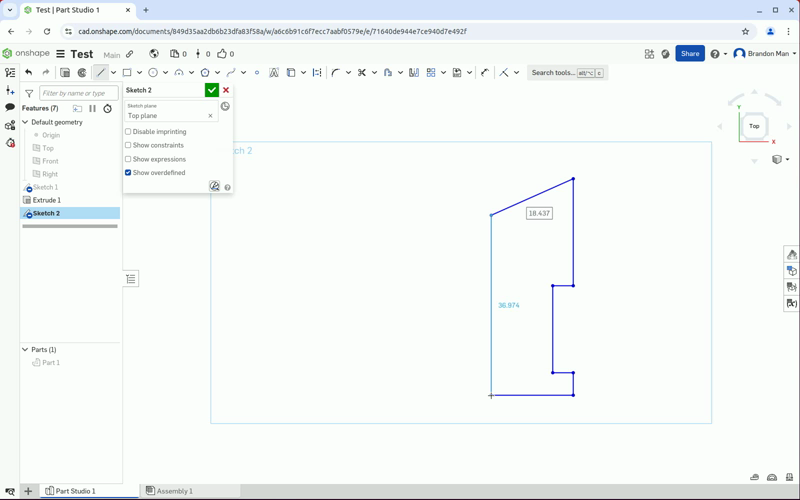
click(491, 395)
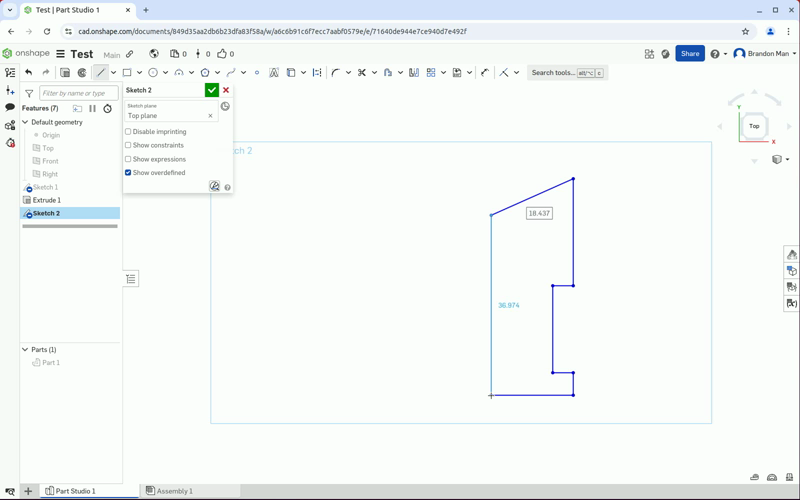
key(esc)
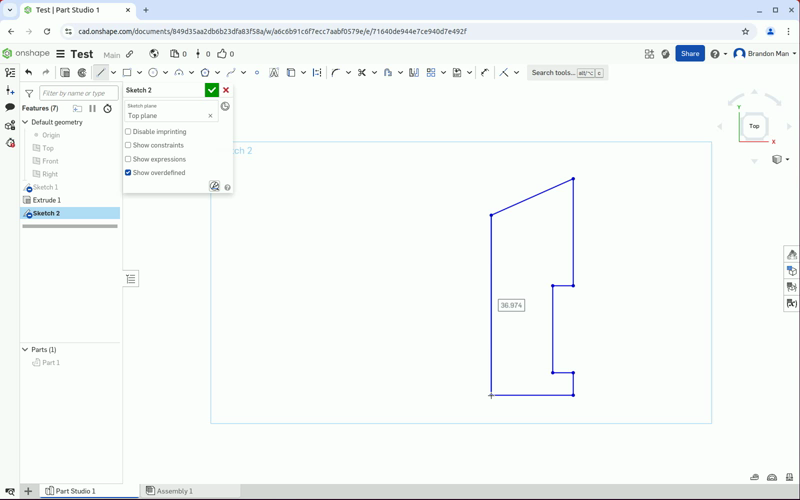
mouse_move(530, 303)
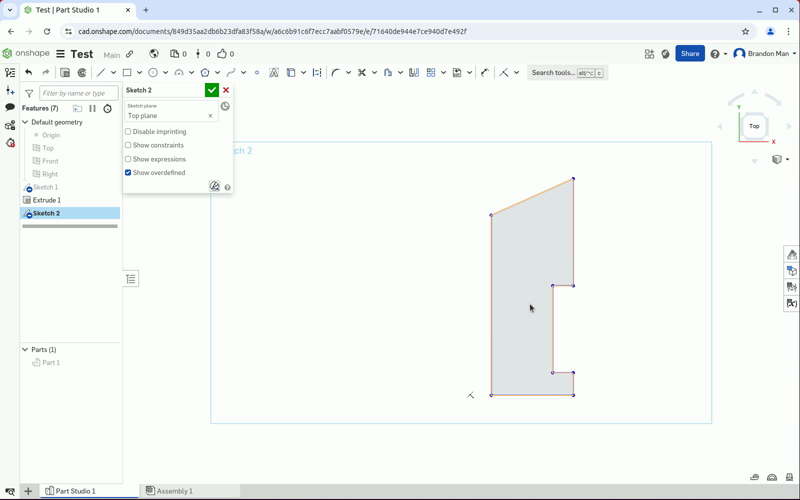
click(530, 303)
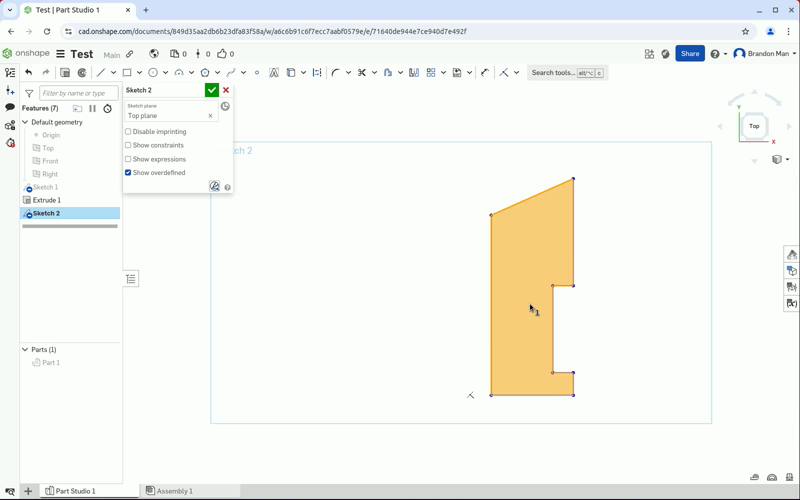
mouse_move(73, 352)
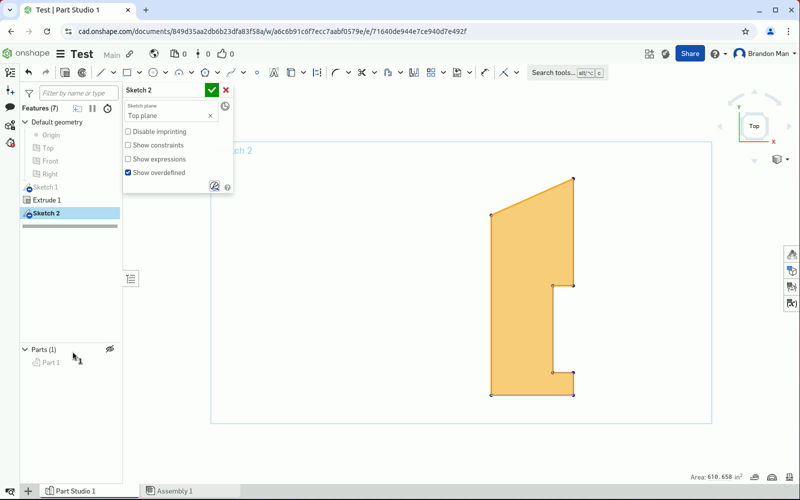
key(shift+y)
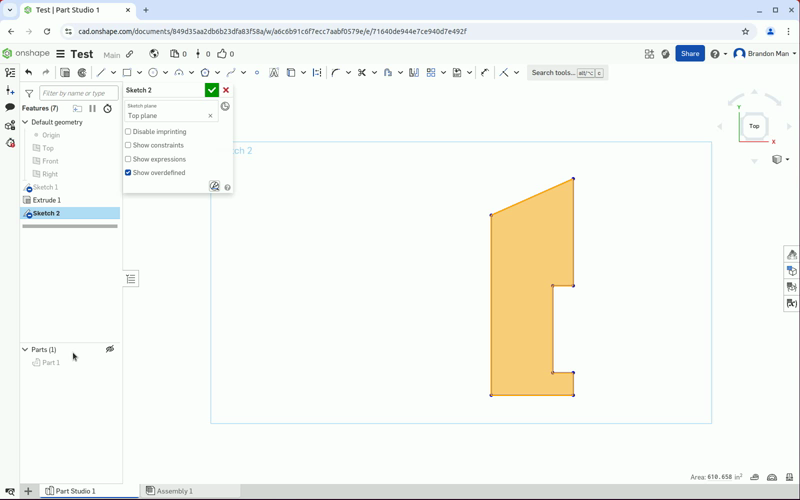
key(shift+e)
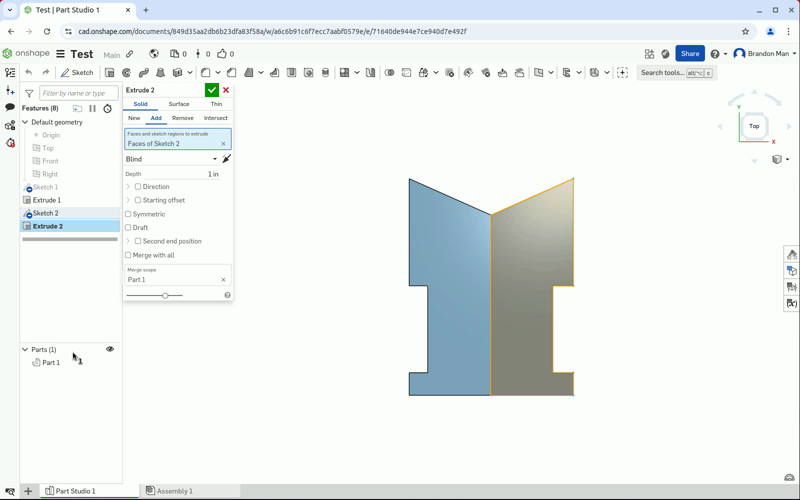
mouse_move(143, 106)
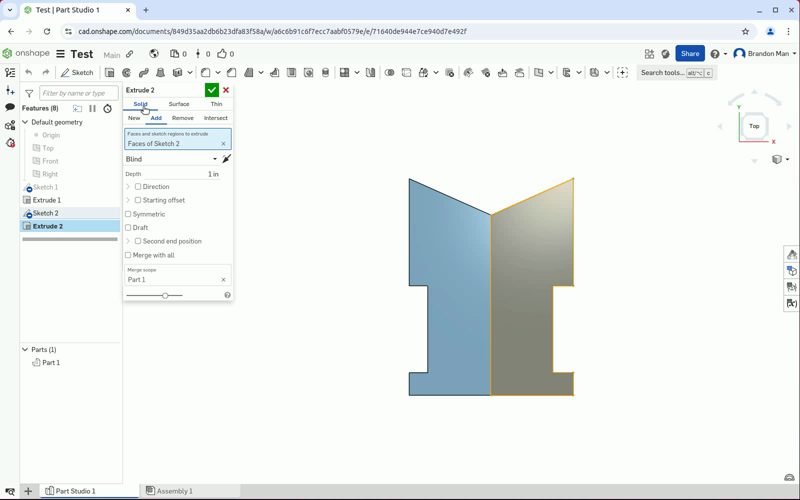
click(143, 106)
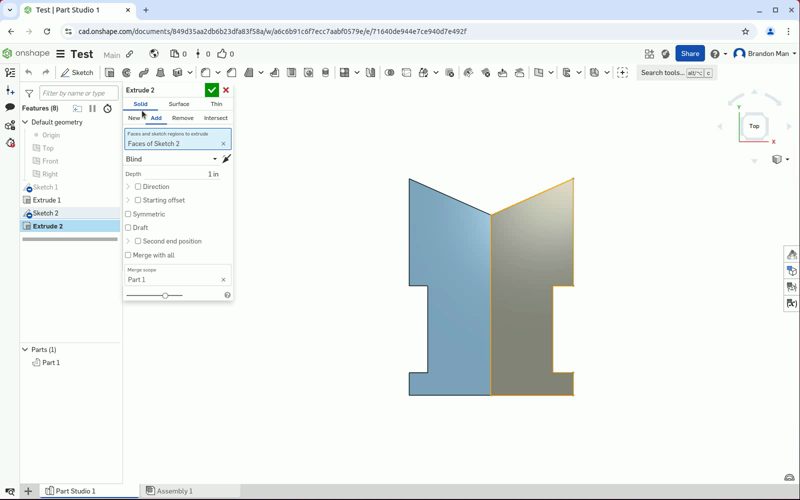
mouse_move(137, 120)
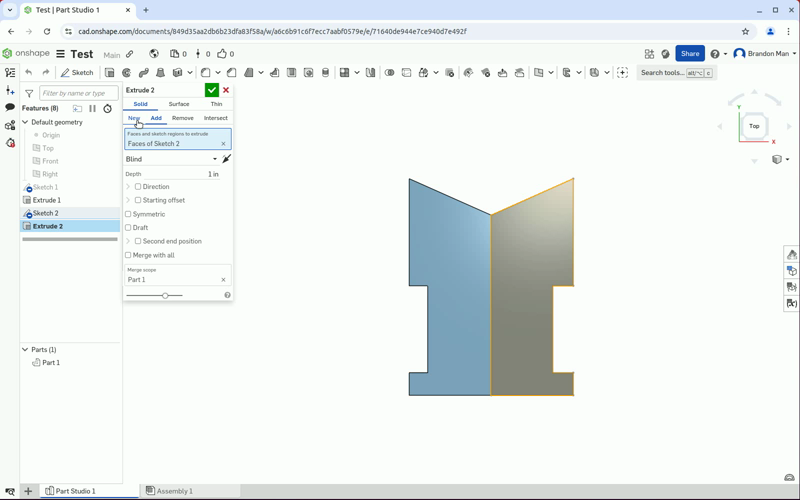
click(137, 120)
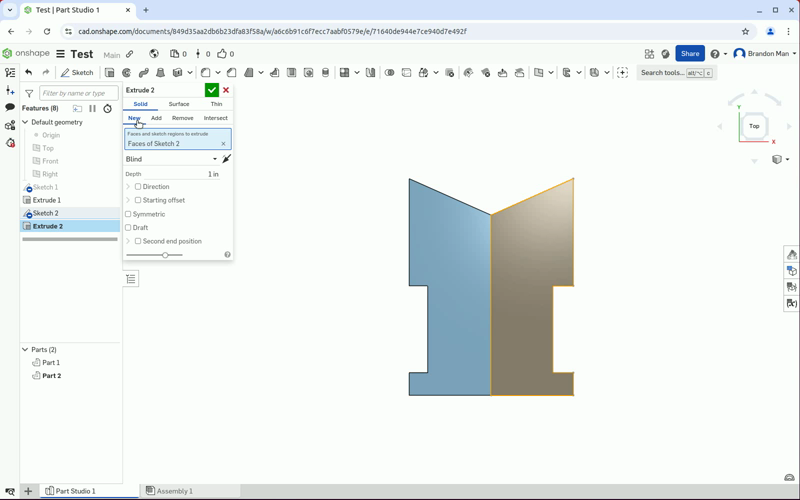
key(tab, 4)
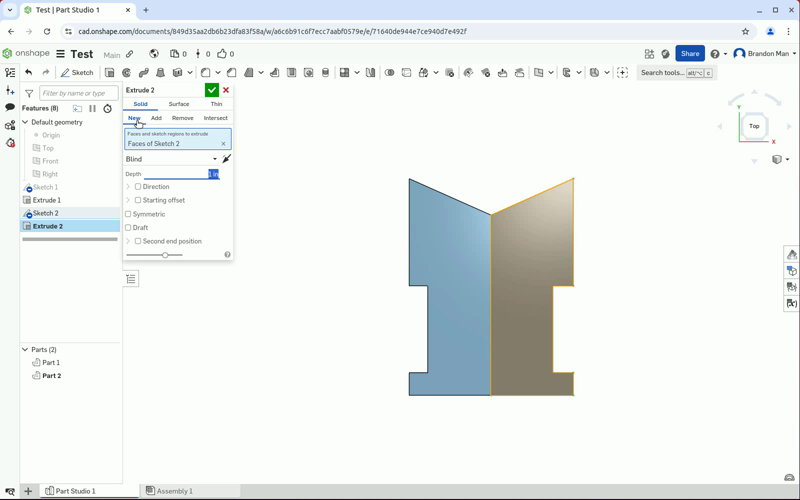
text(0.722)
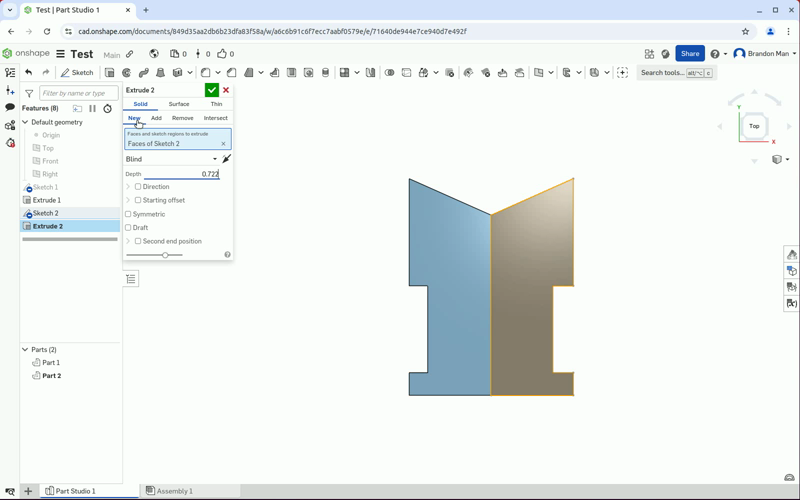
key(enter)
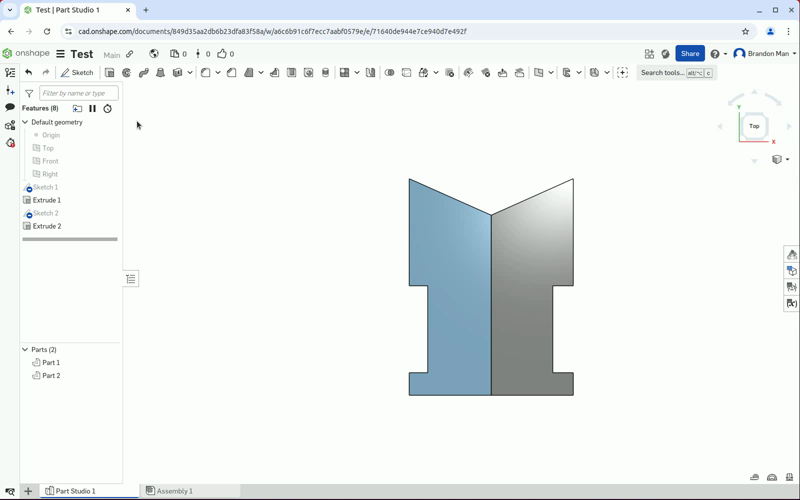
key(shift+h)
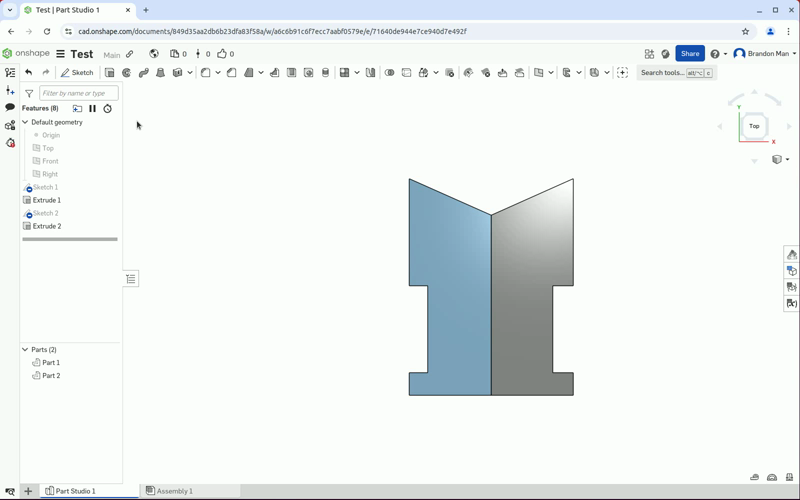
key(shift+h)
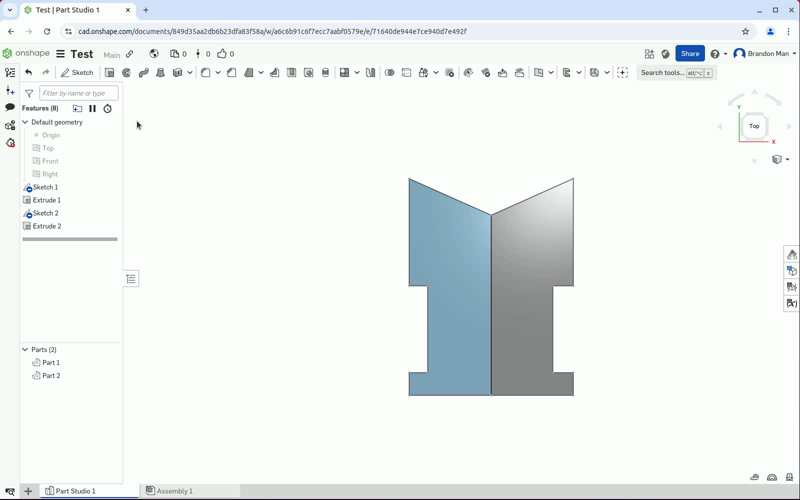
key(shift+7)
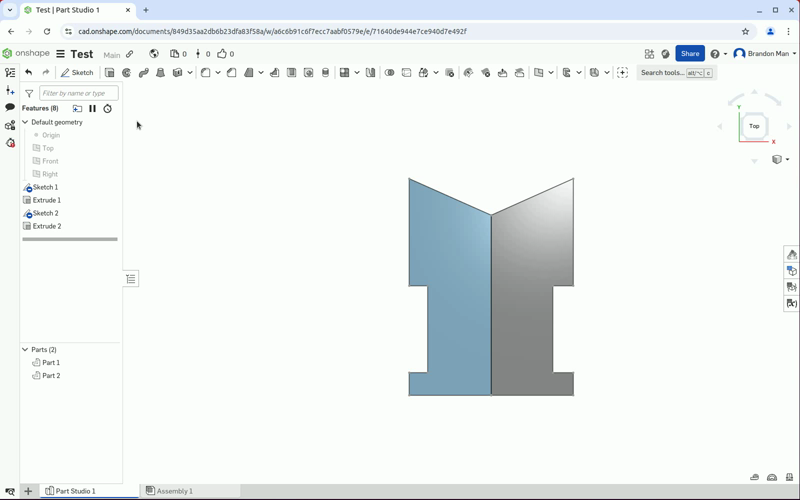
key(up, 3)
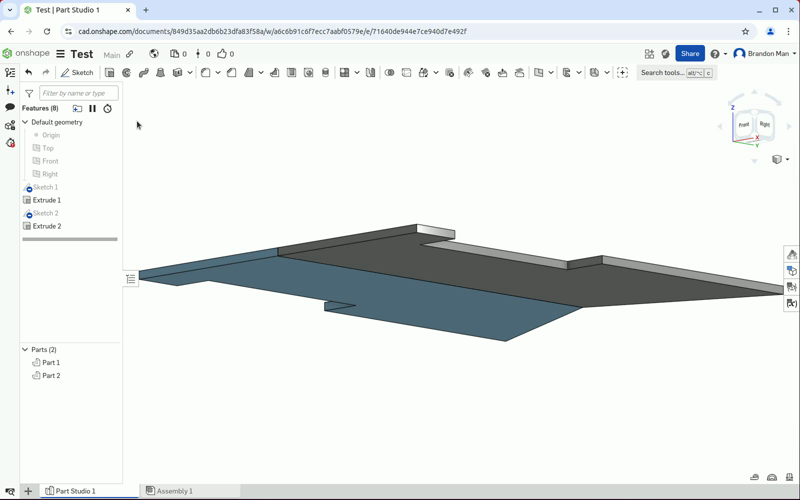
key(left, 3)
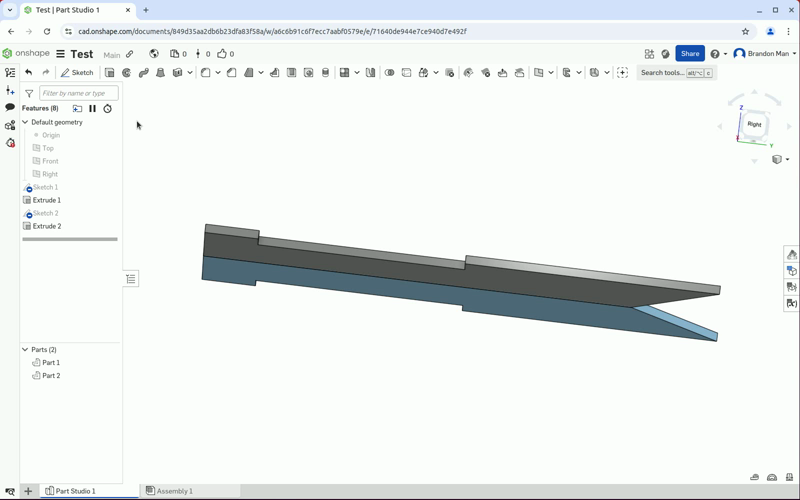
key(right, 3)
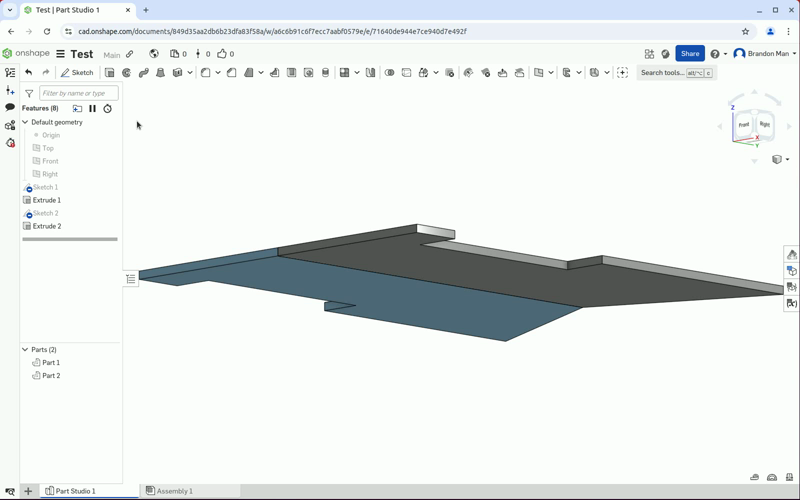
key(down, 3)
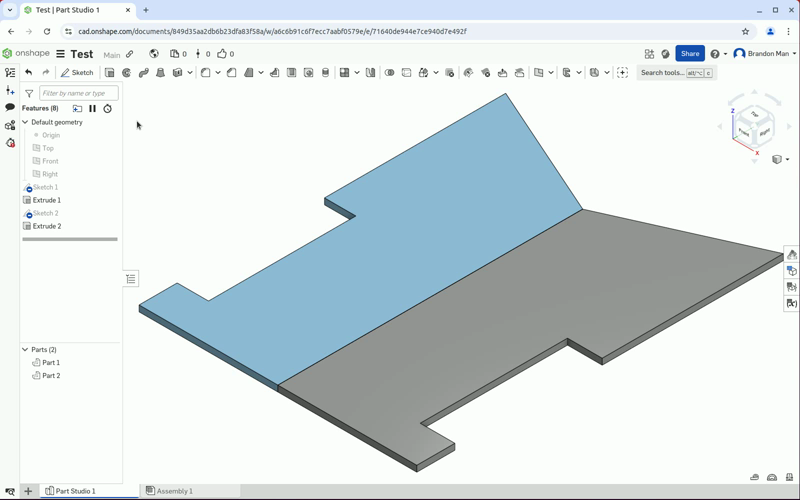
mouse_move(73, 189)
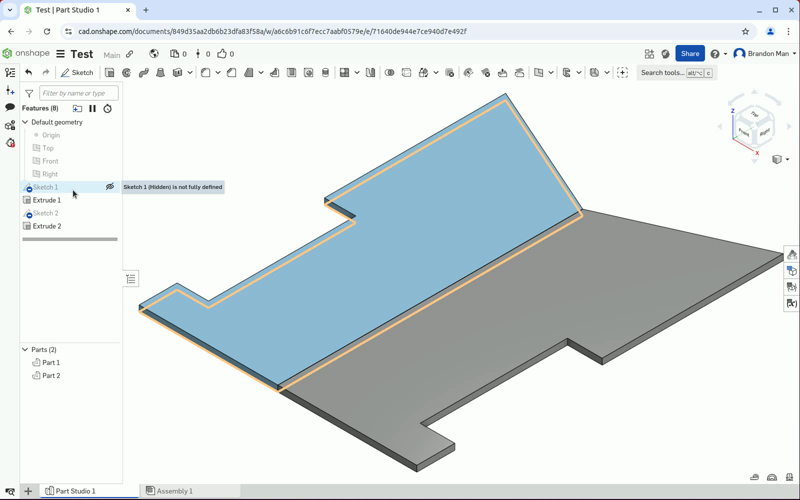
click(73, 189)